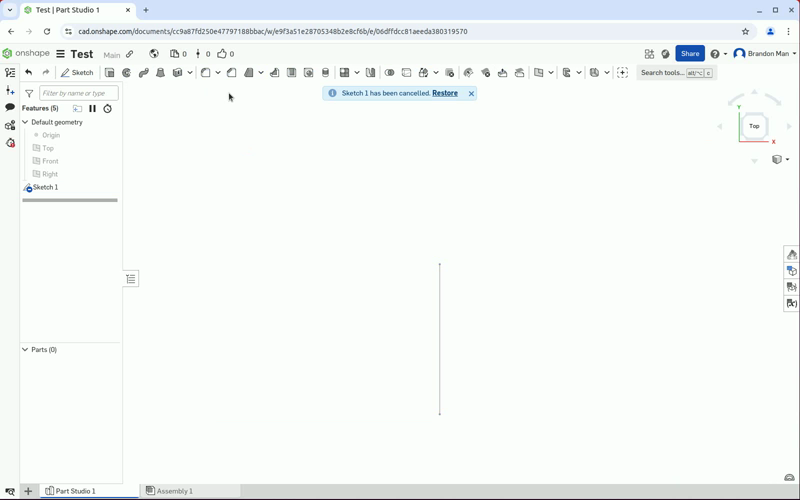
key(shift+h)
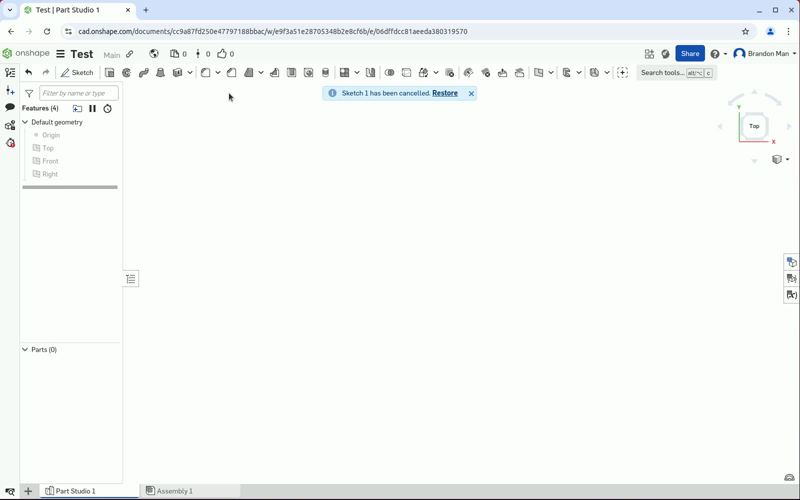
mouse_move(73, 352)
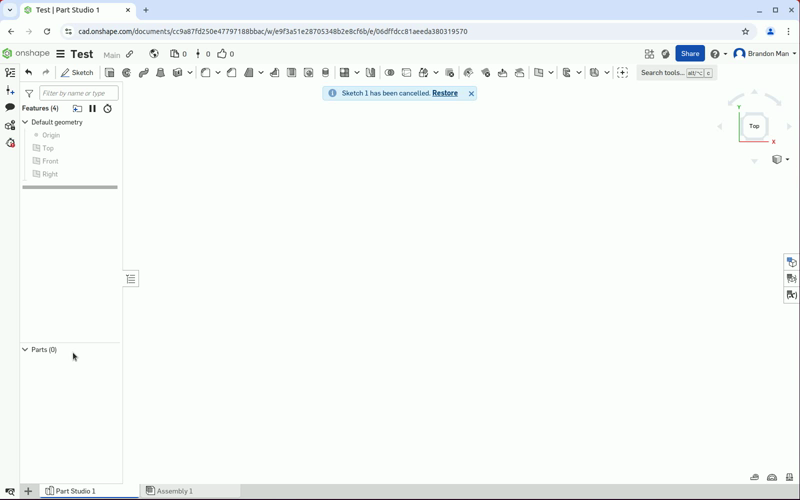
key(y)
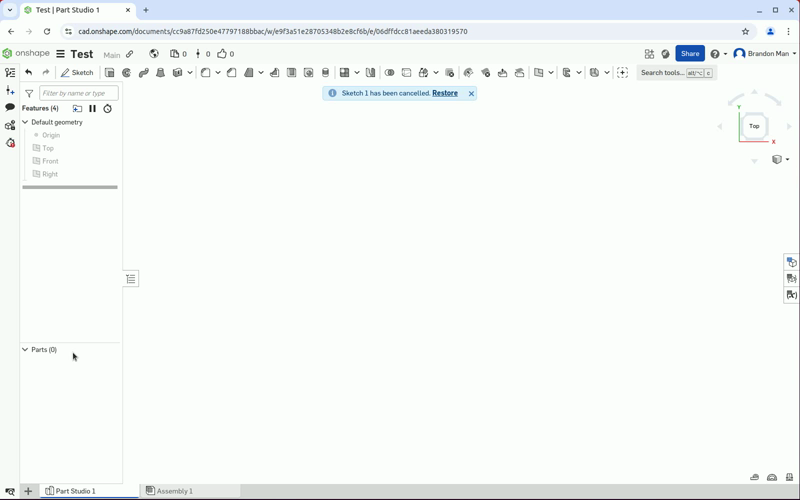
key(shift+p)
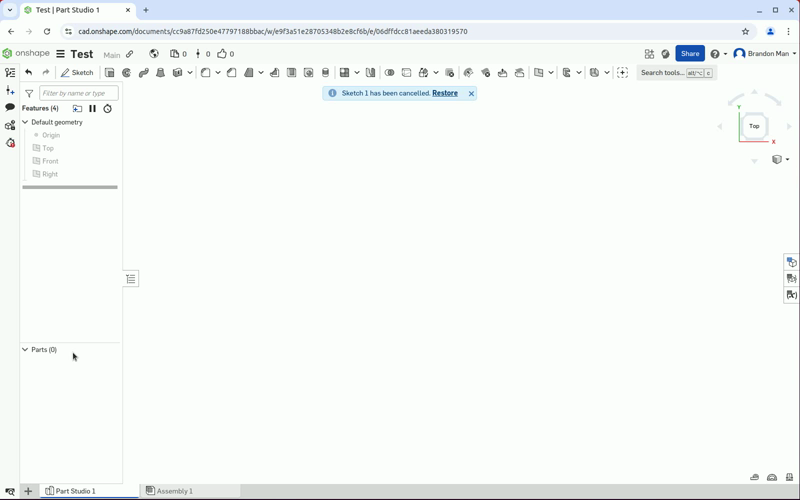
key(space)
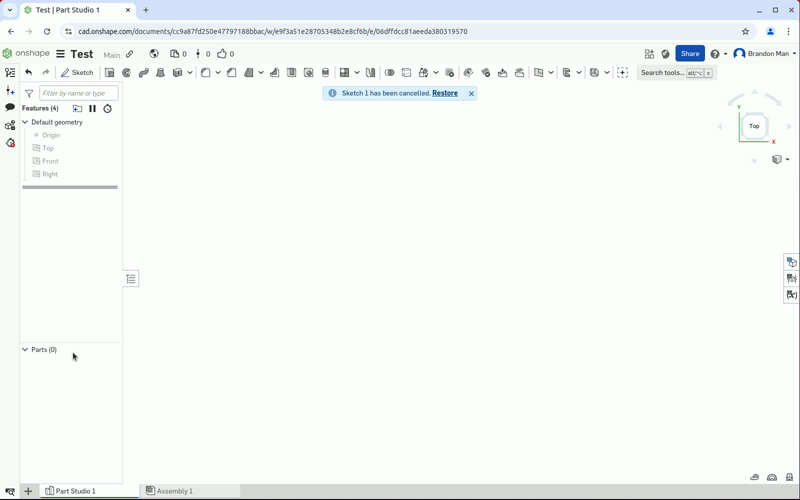
key_down(shift)
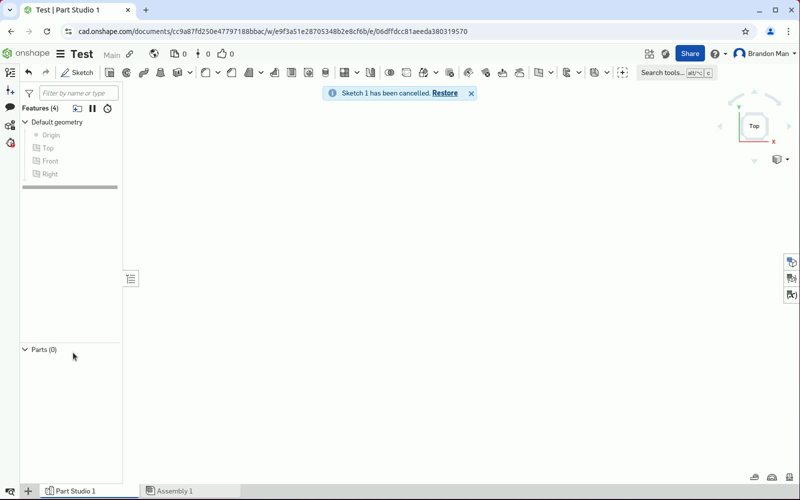
key(up)
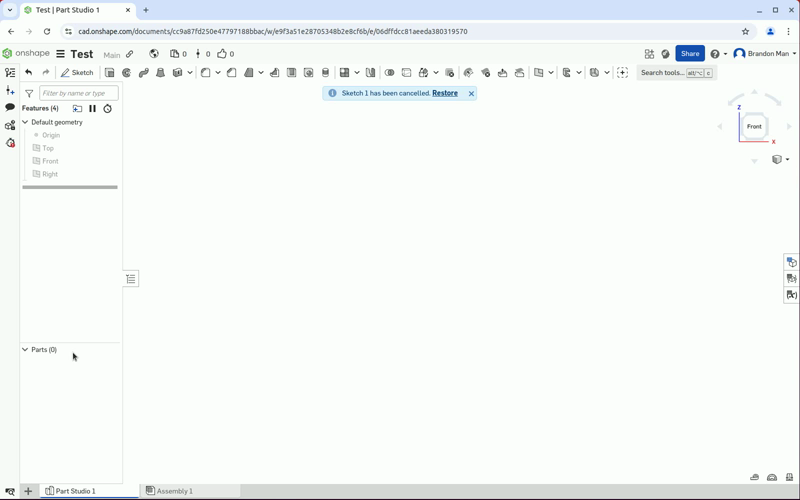
key_up(shift)
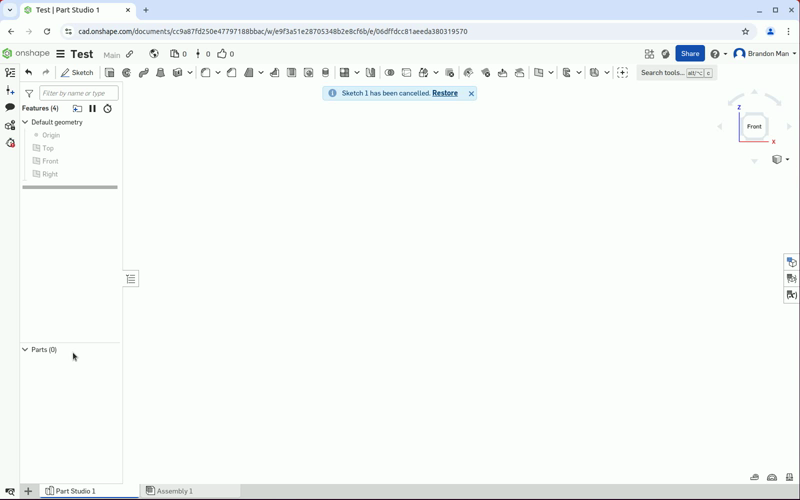
mouse_move(73, 352)
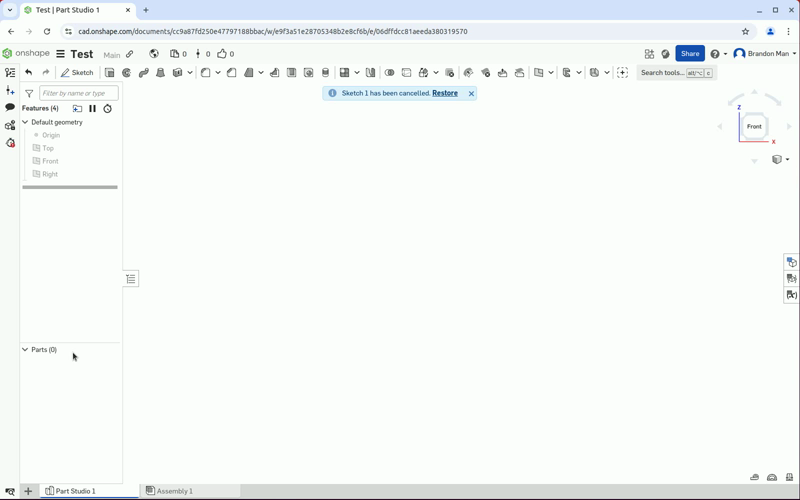
key(shift+y)
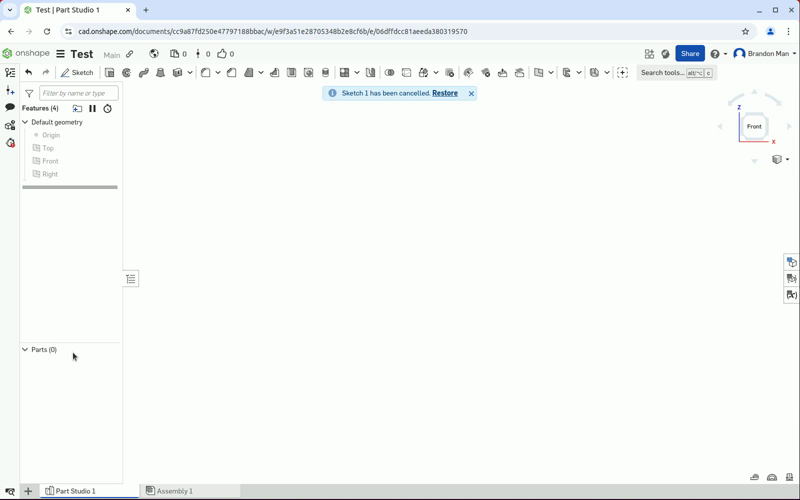
key(shift+s)
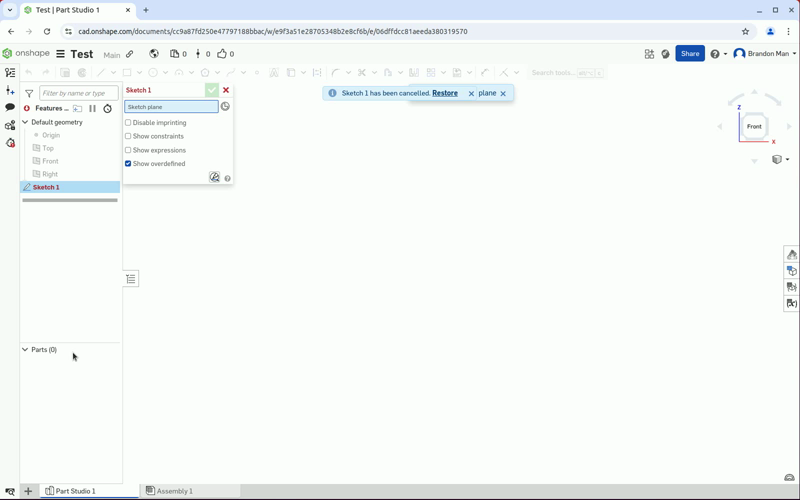
mouse_move(73, 163)
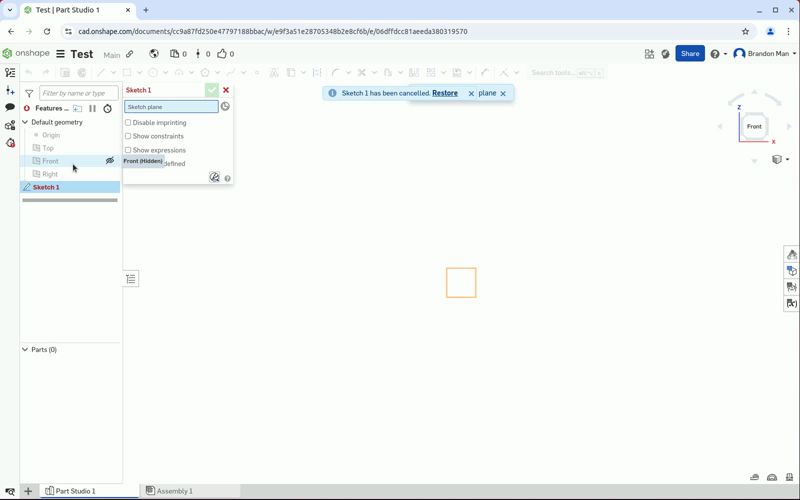
click(73, 163)
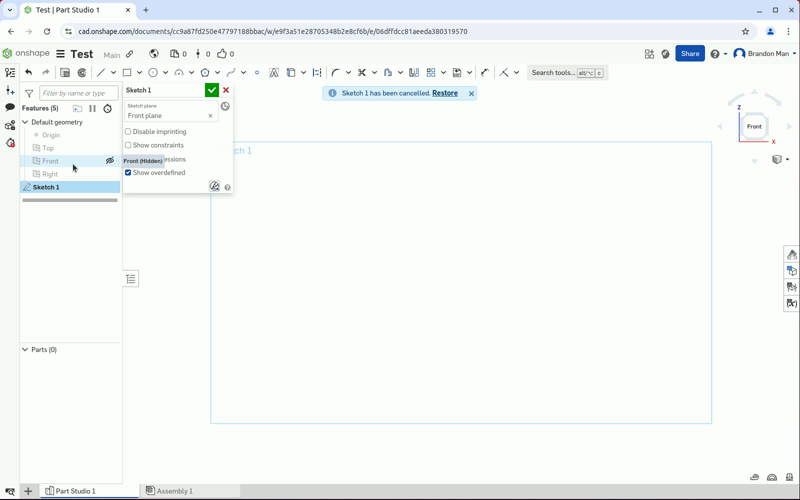
mouse_move(73, 352)
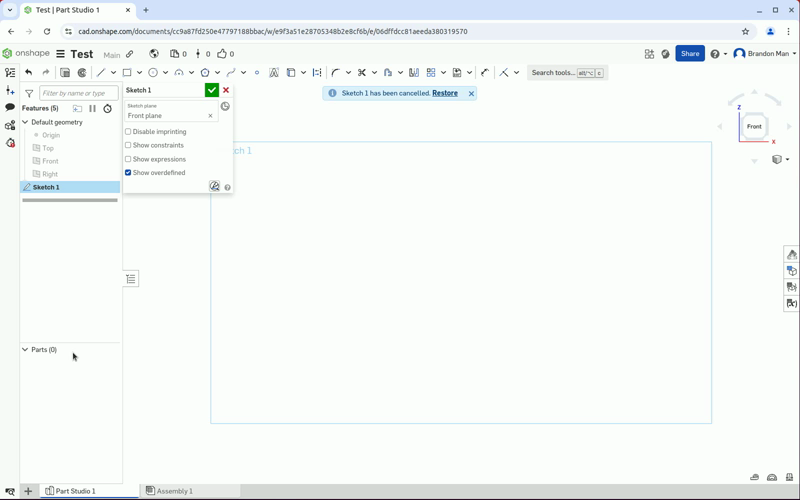
key(y)
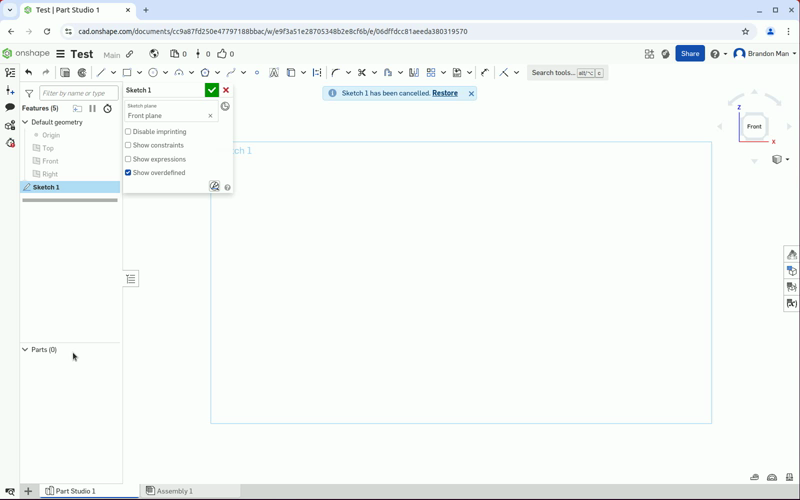
key(c)
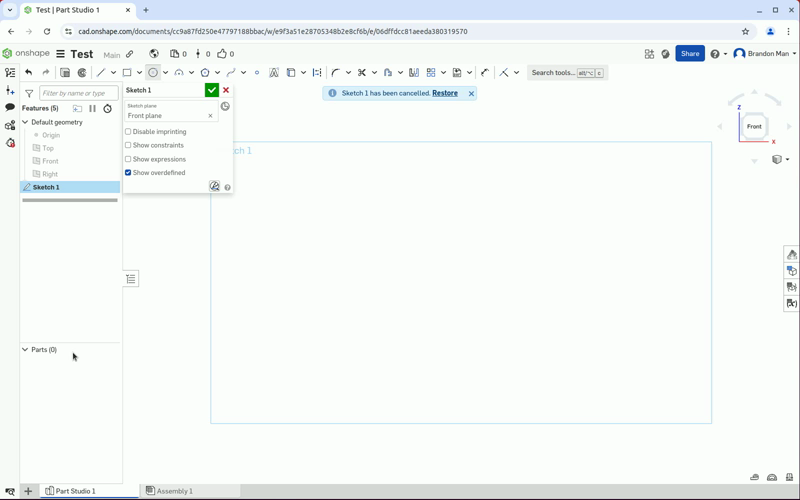
key_down(shift)
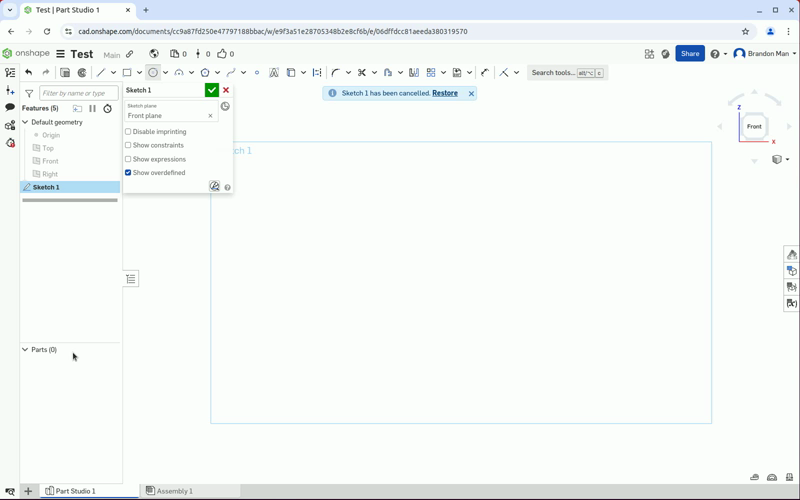
mouse_move(461, 282)
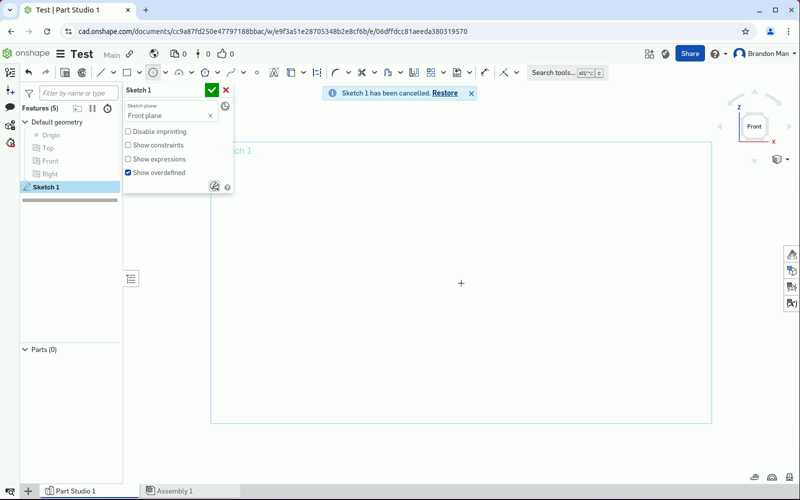
click(461, 282)
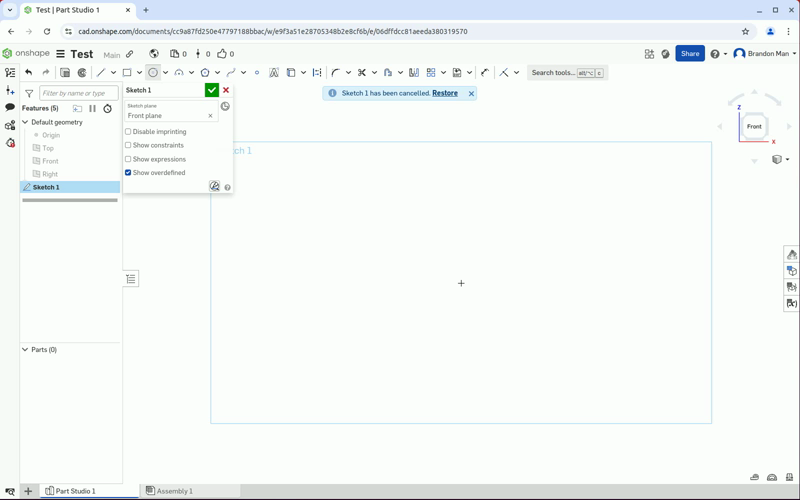
key_up(shift)
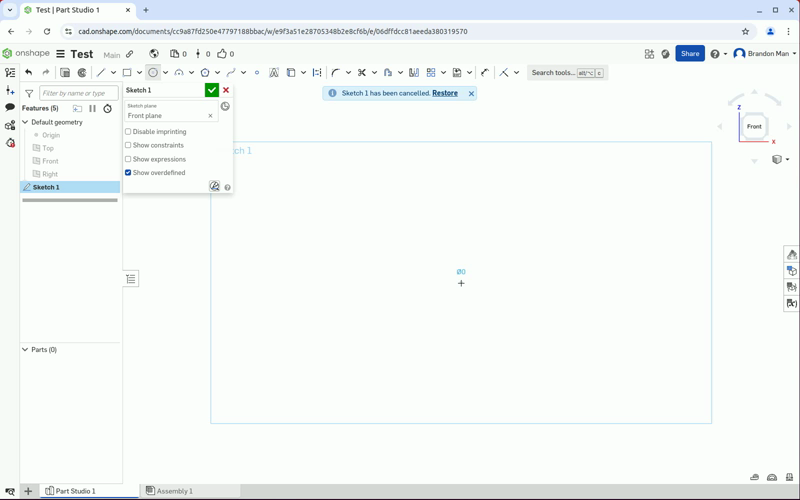
mouse_move(518, 282)
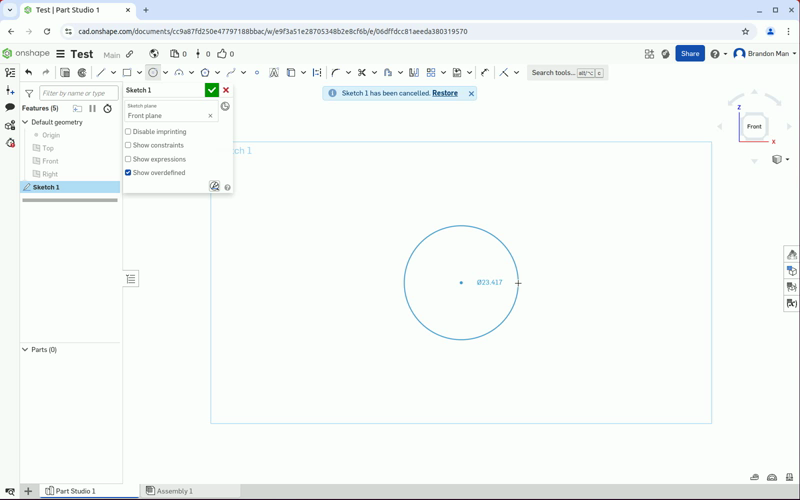
click(518, 282)
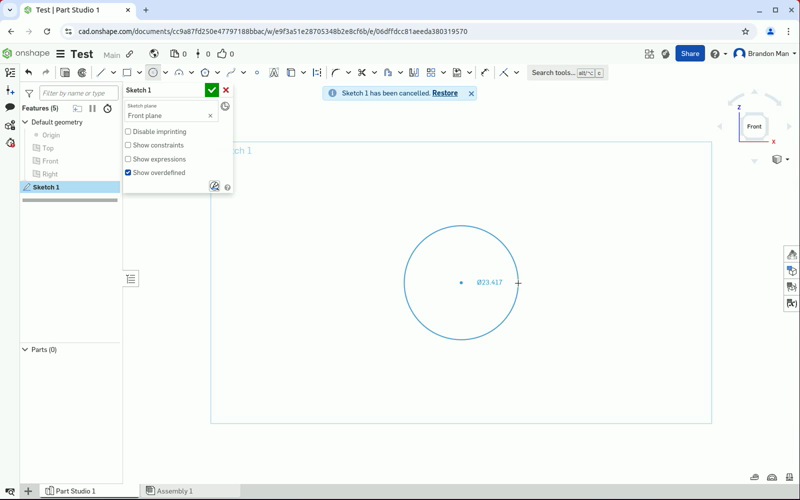
key(esc)
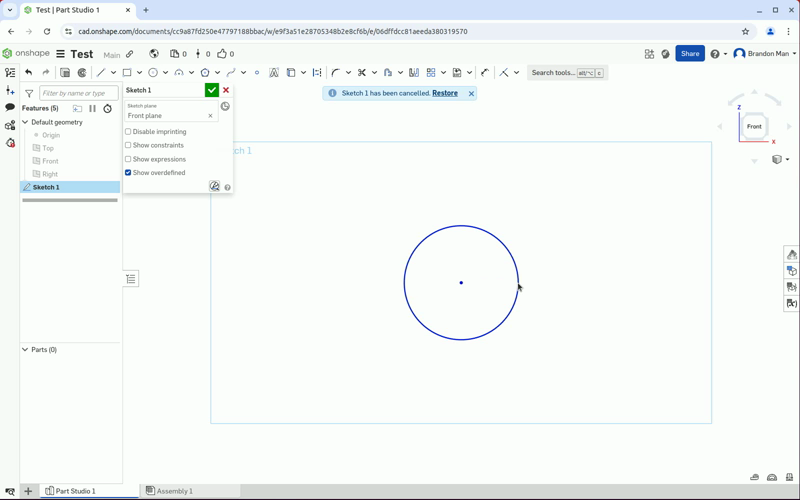
key(c)
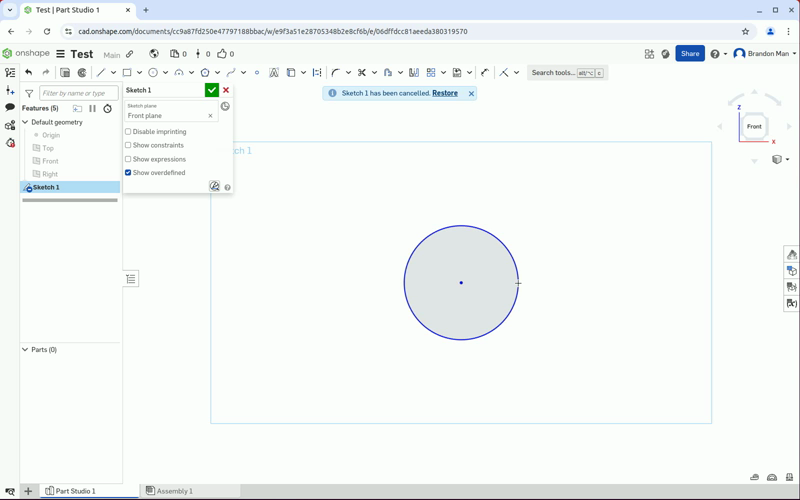
key_down(shift)
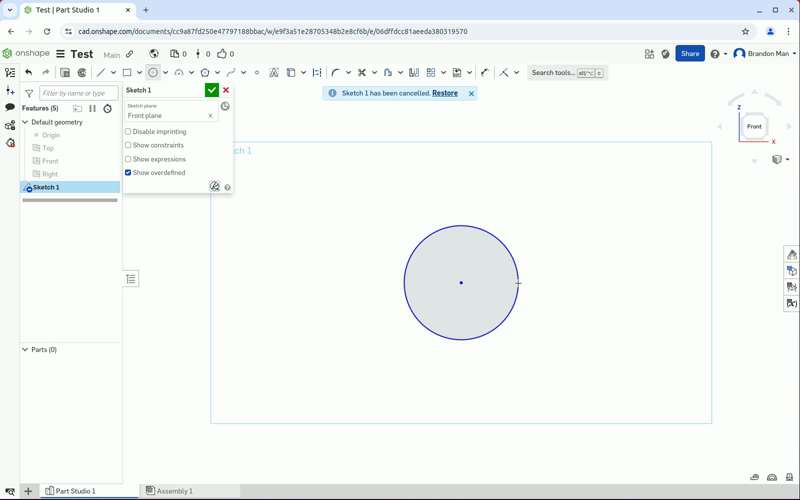
mouse_move(461, 282)
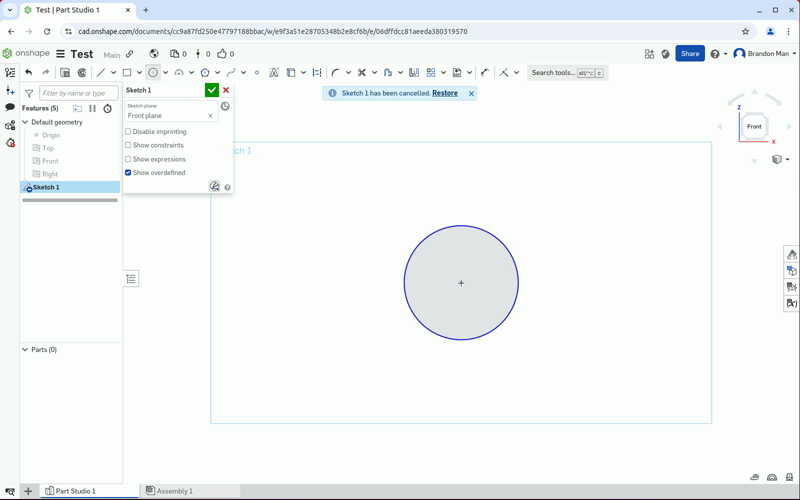
click(461, 282)
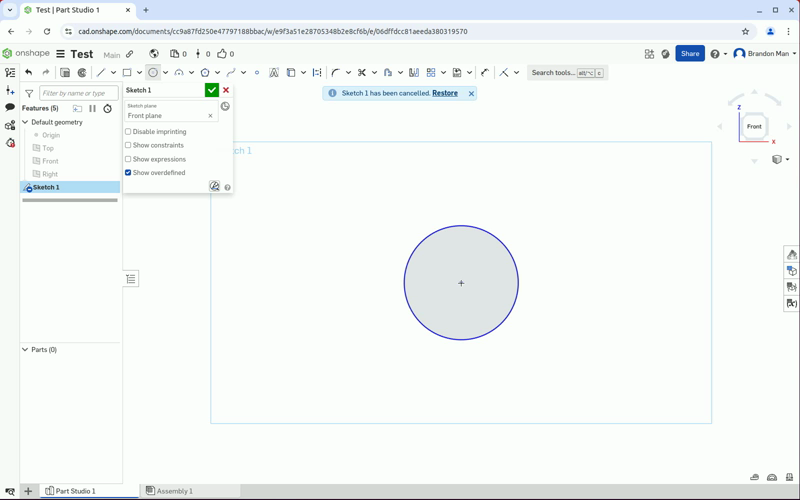
key_up(shift)
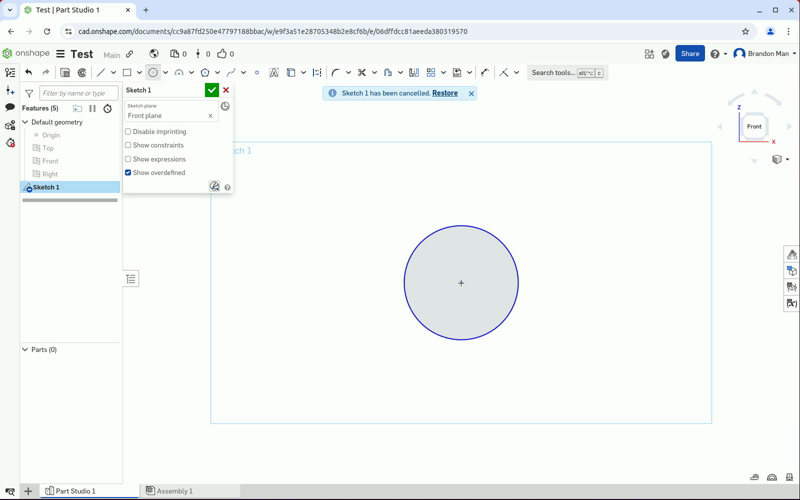
mouse_move(488, 282)
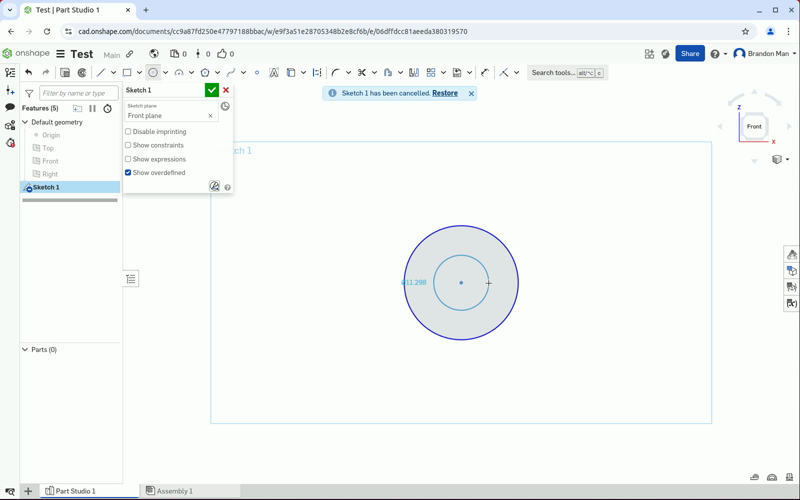
click(488, 282)
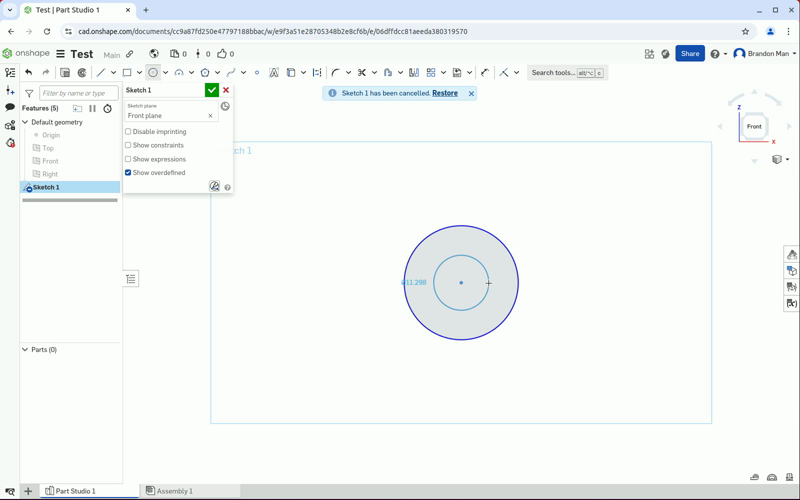
key(esc)
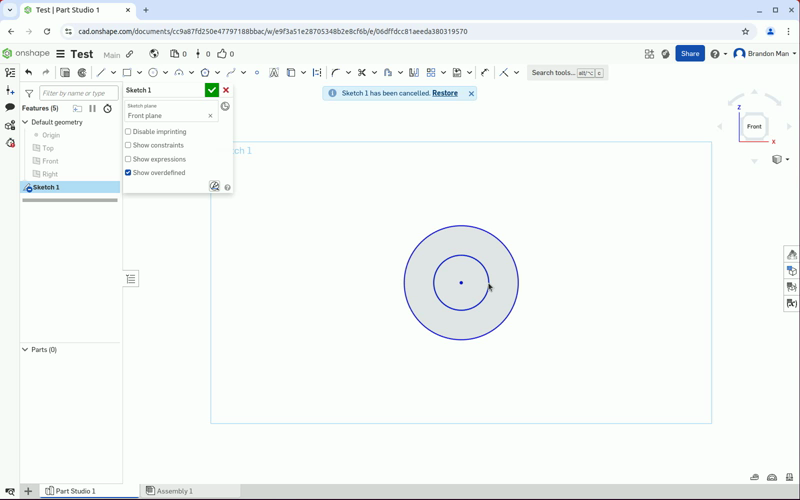
mouse_move(422, 294)
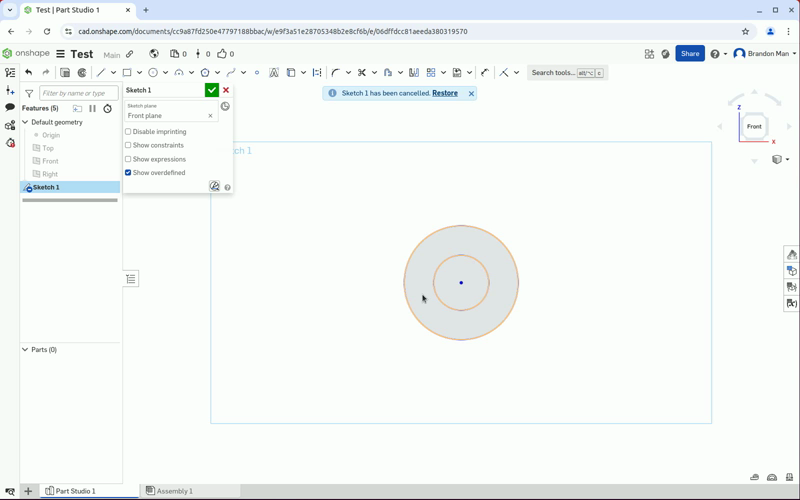
click(422, 294)
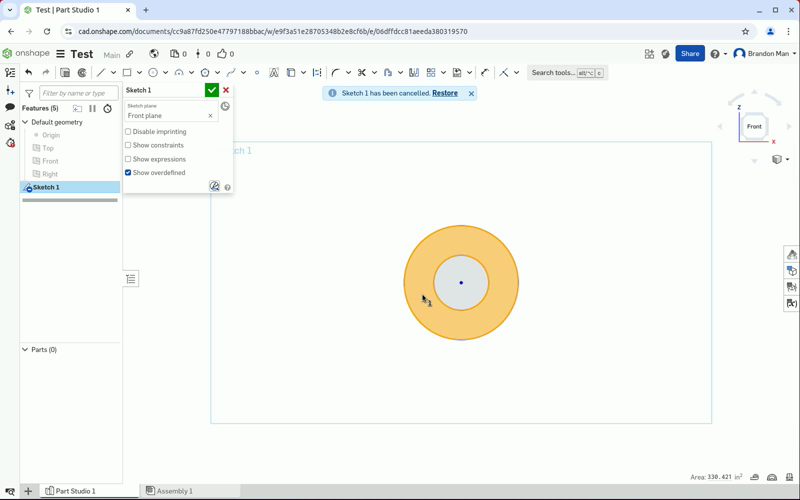
mouse_move(73, 352)
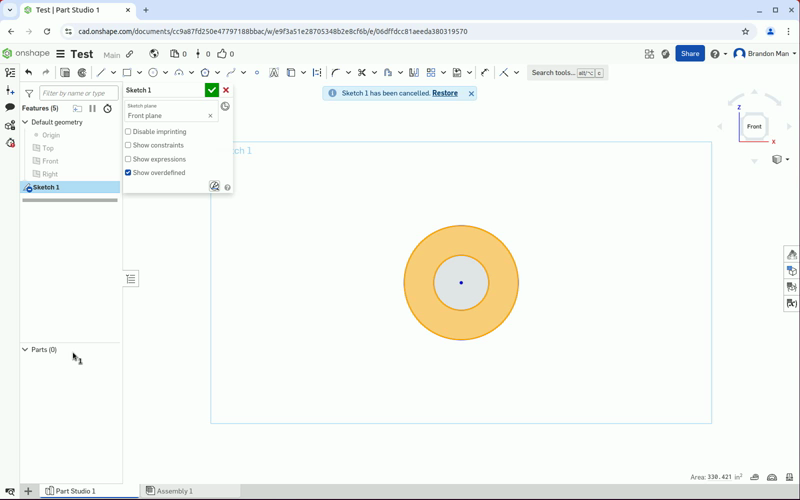
key(shift+y)
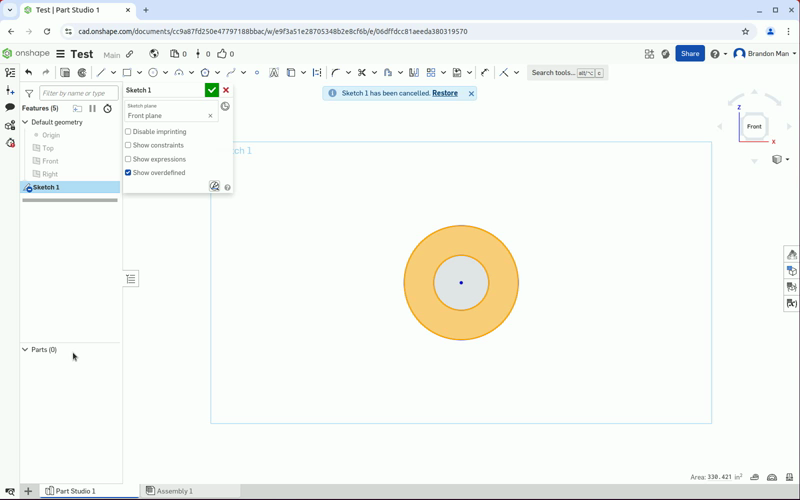
key(shift+e)
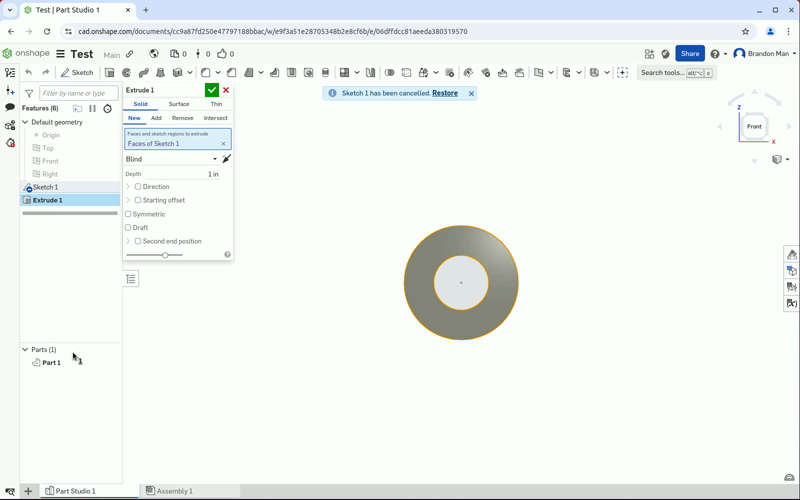
mouse_move(143, 106)
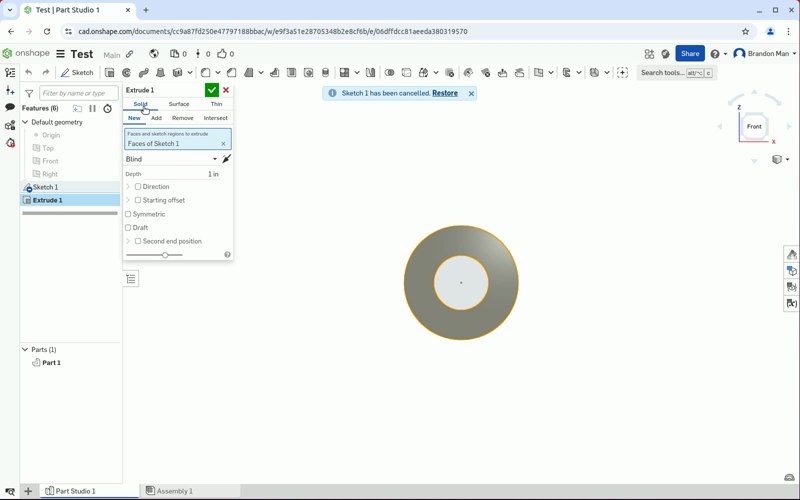
click(143, 106)
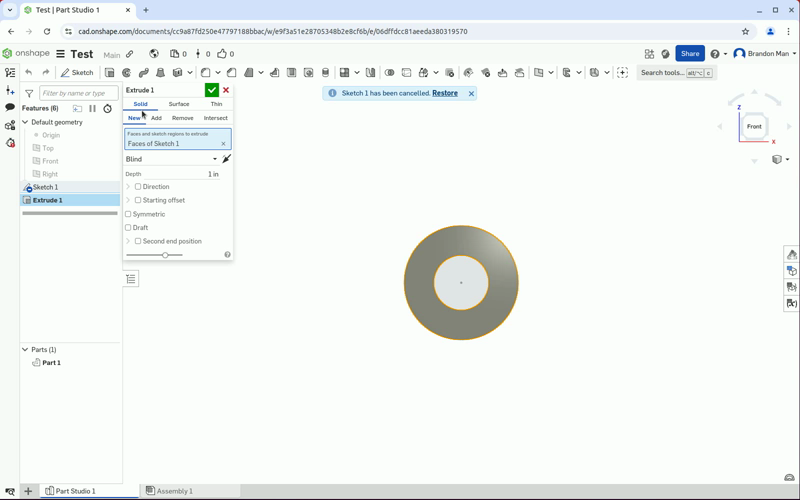
mouse_move(137, 120)
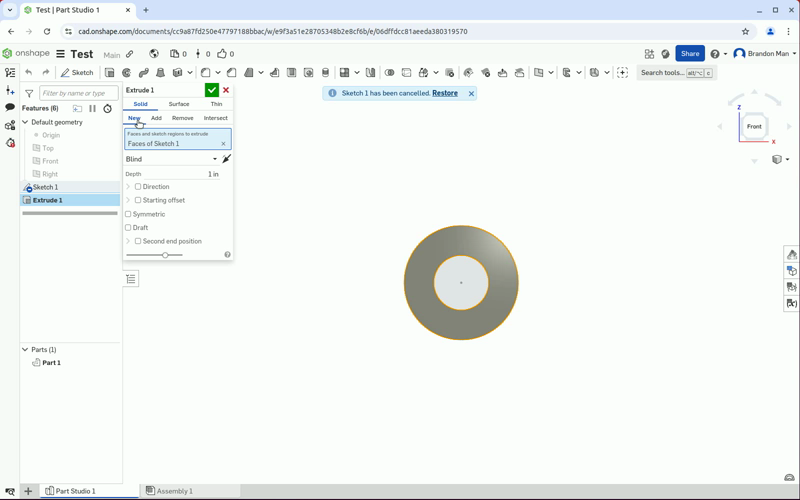
click(137, 120)
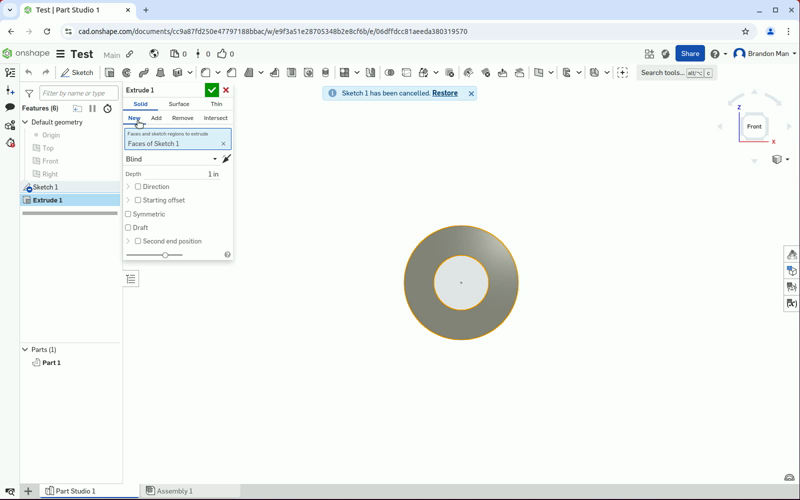
key(tab, 4)
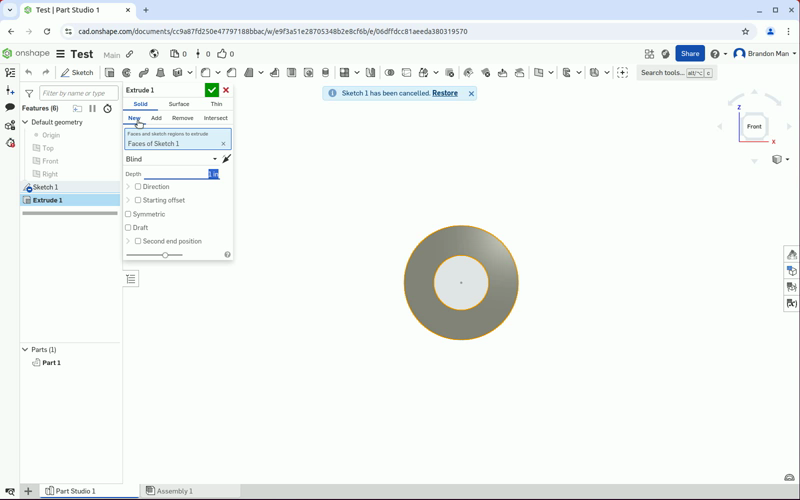
text(23.108)
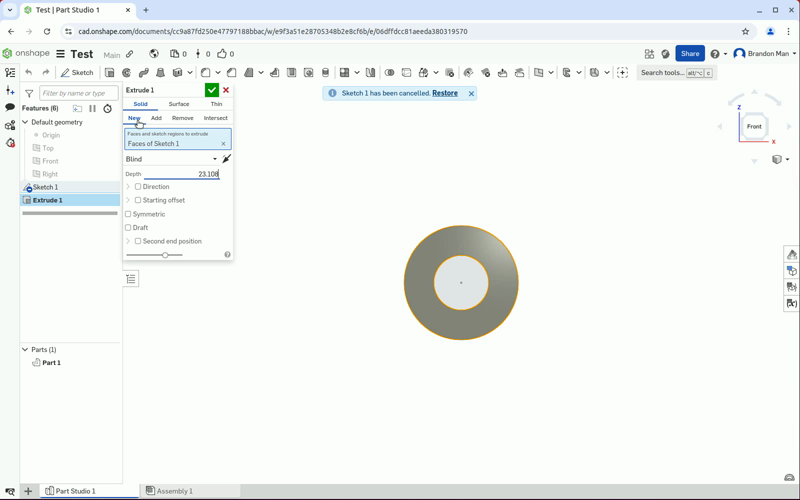
key(enter)
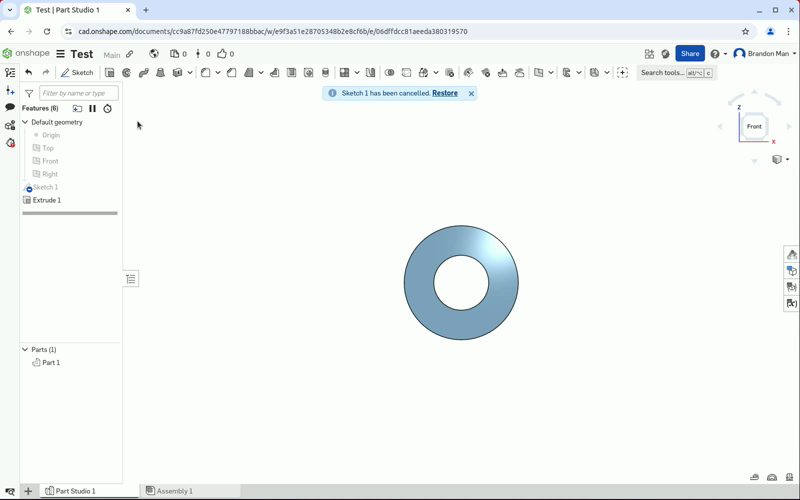
key(shift+h)
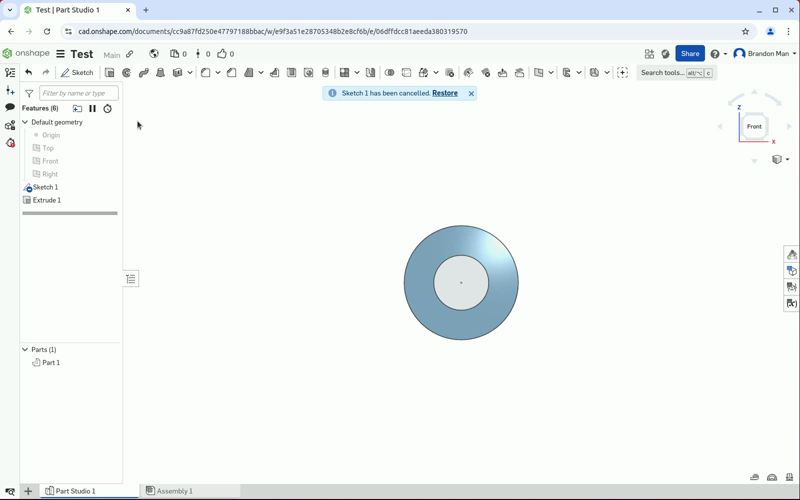
key(shift+h)
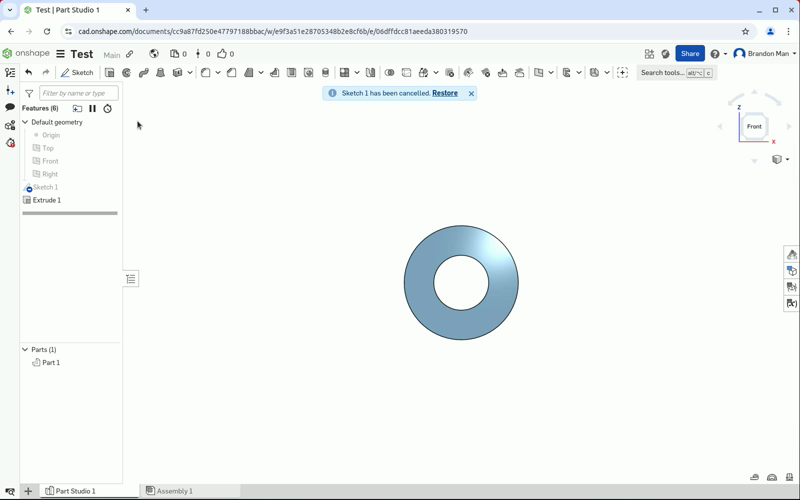
mouse_move(73, 189)
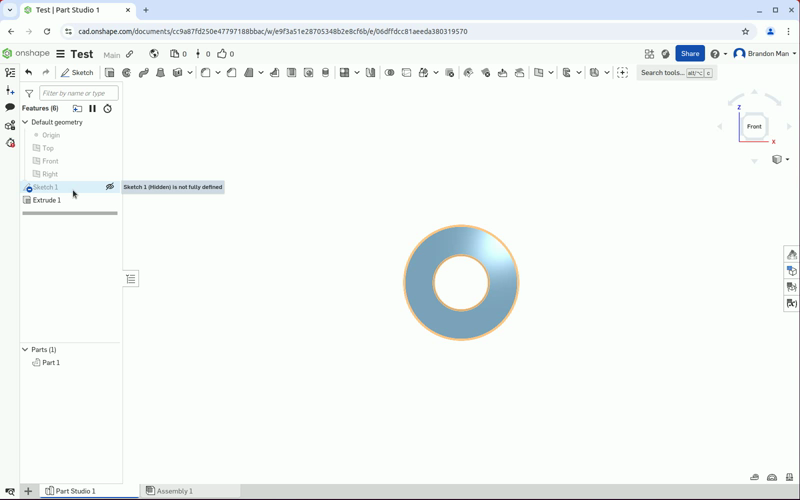
click(73, 189)
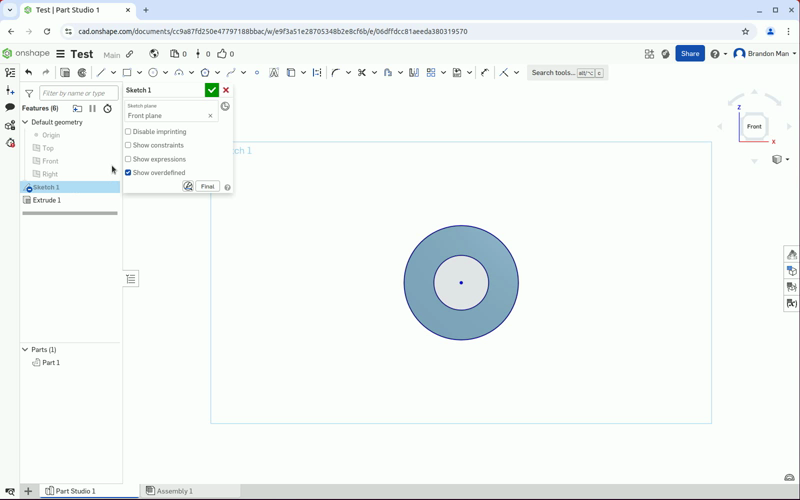
mouse_move(229, 92)
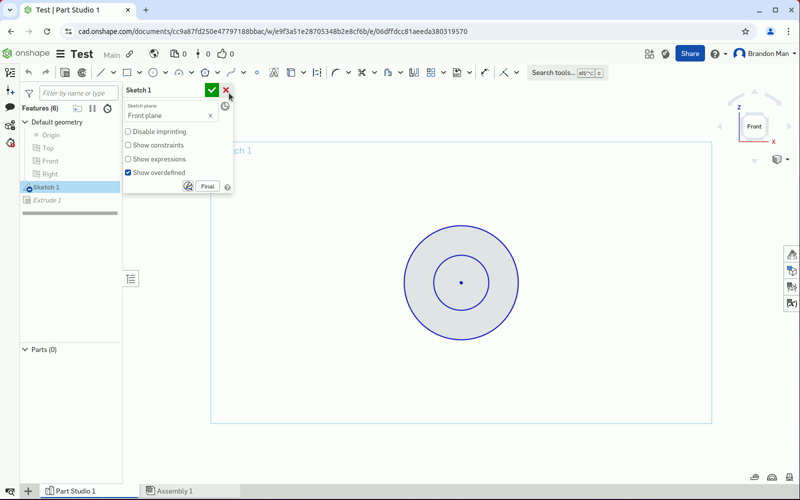
click(229, 92)
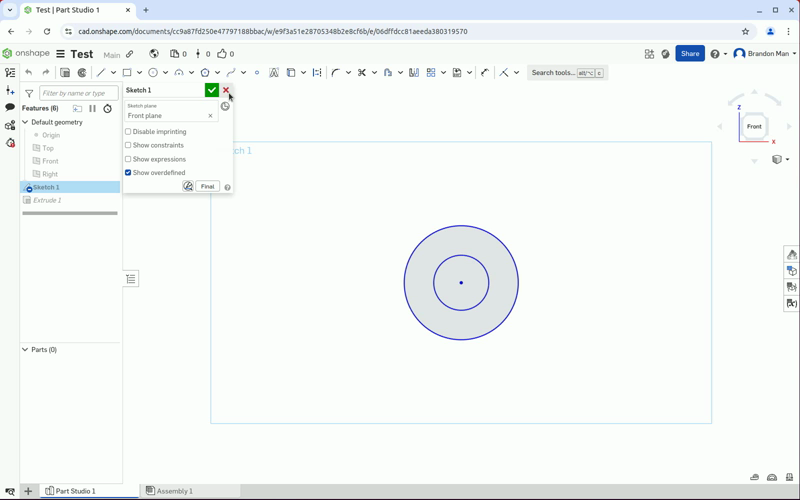
key(shift+s)
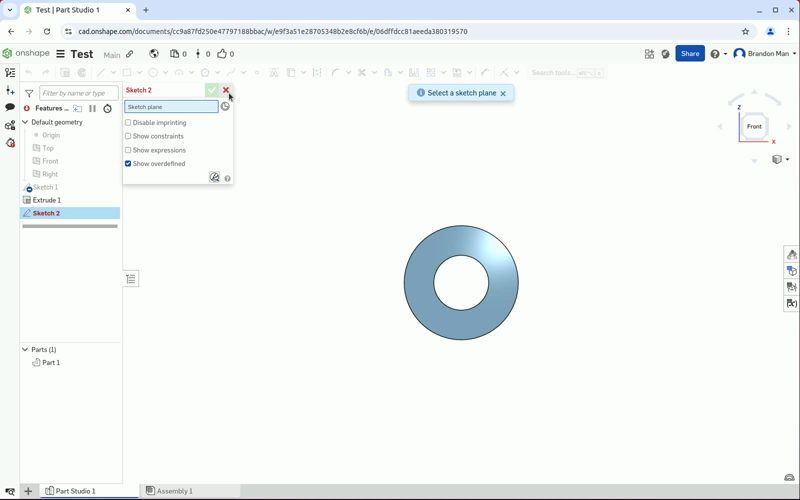
mouse_move(73, 163)
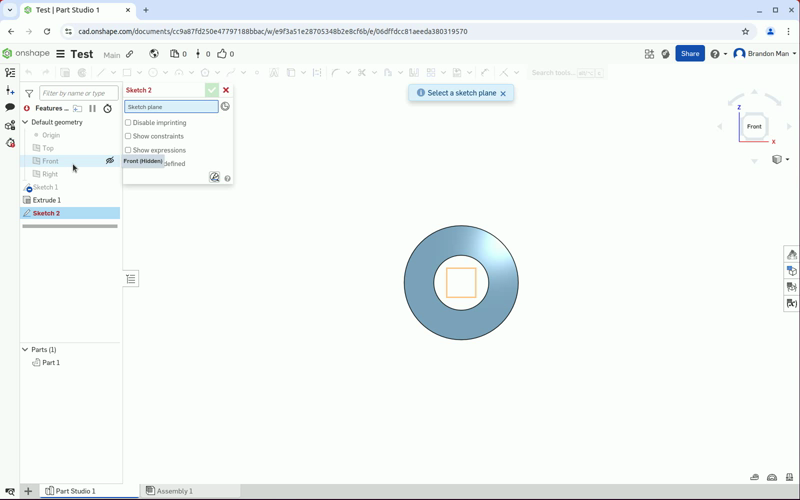
click(73, 163)
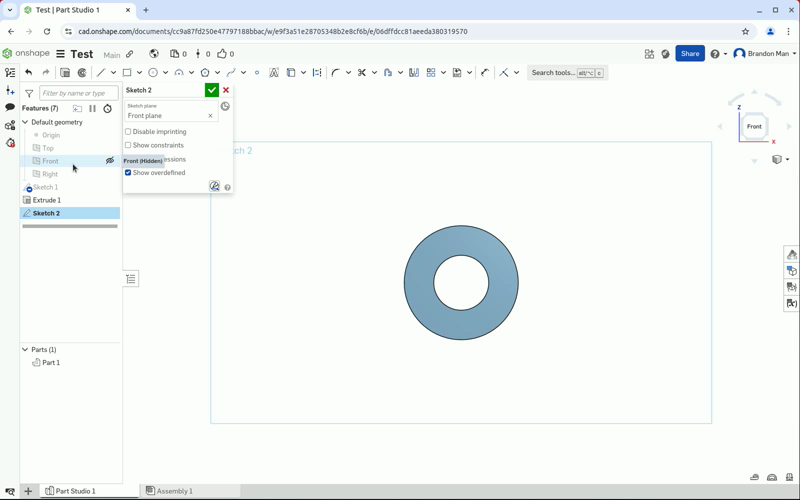
mouse_move(73, 352)
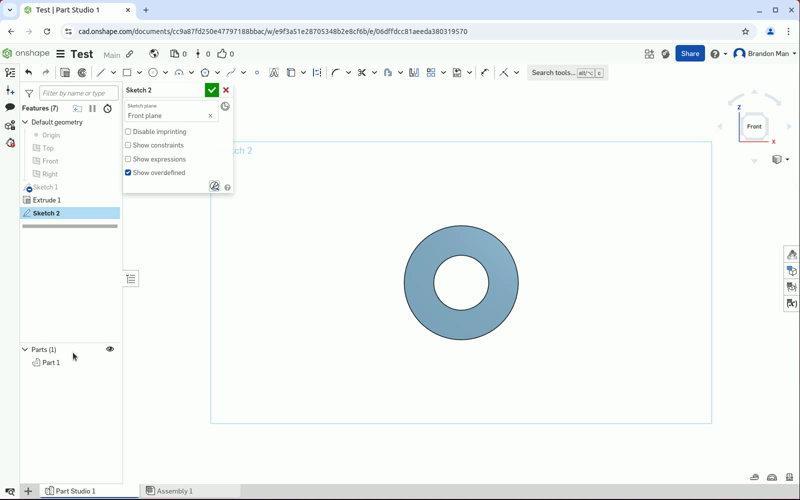
key(y)
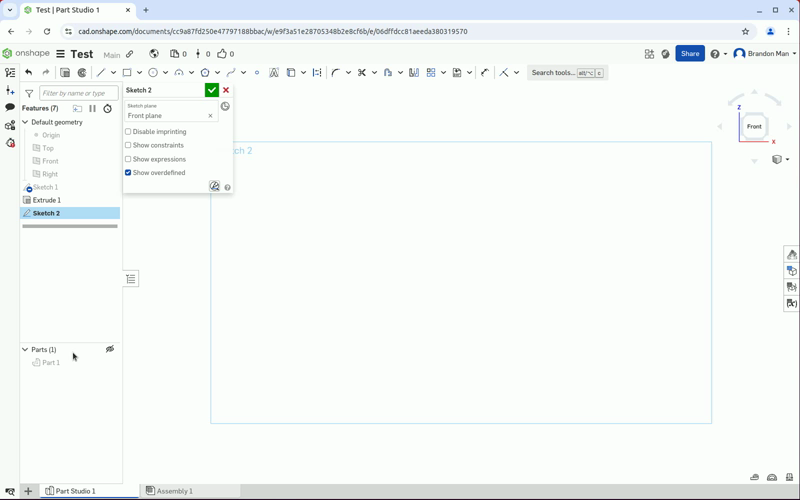
key(c)
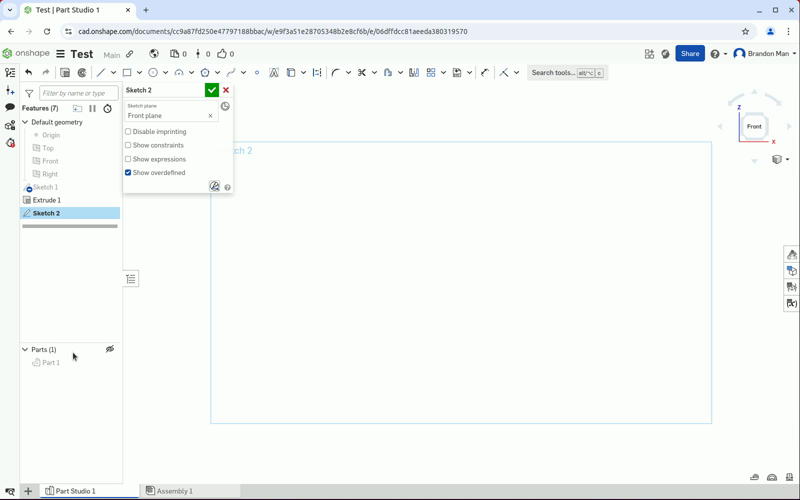
key_down(shift)
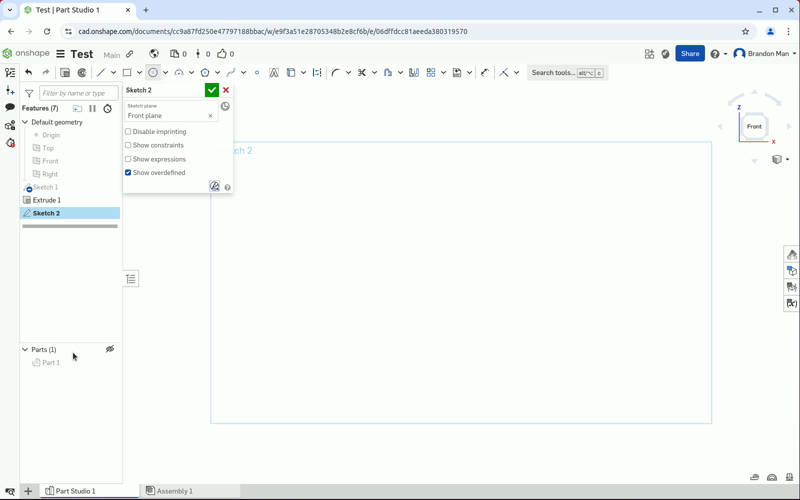
mouse_move(461, 282)
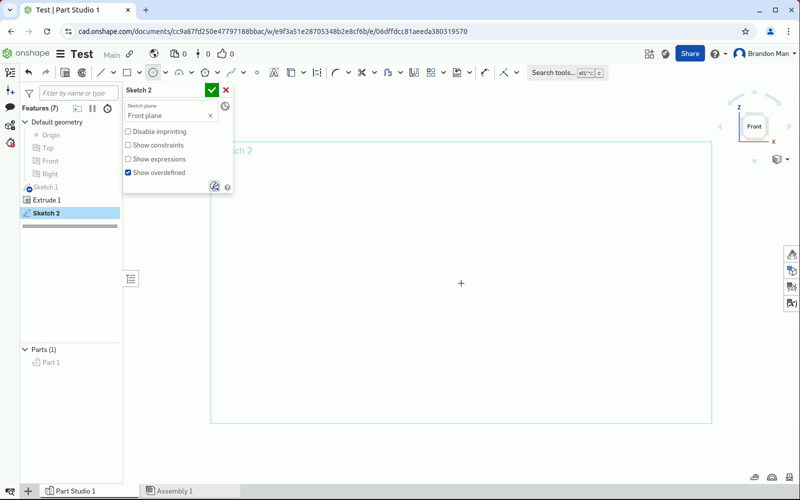
click(461, 282)
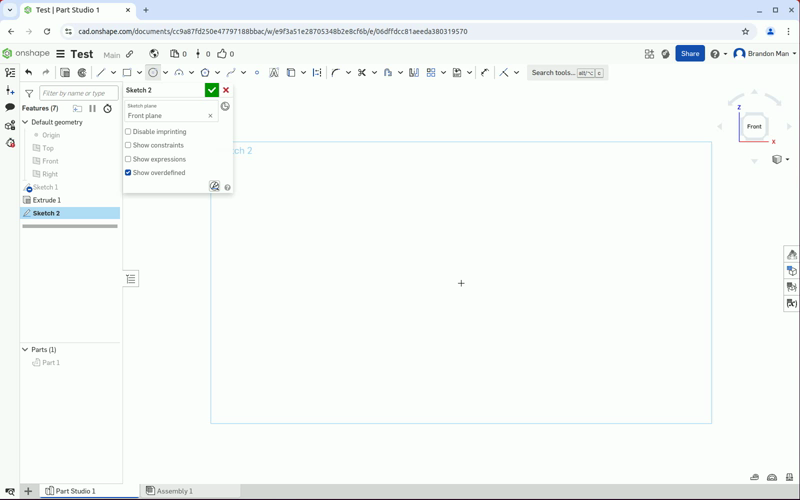
key_up(shift)
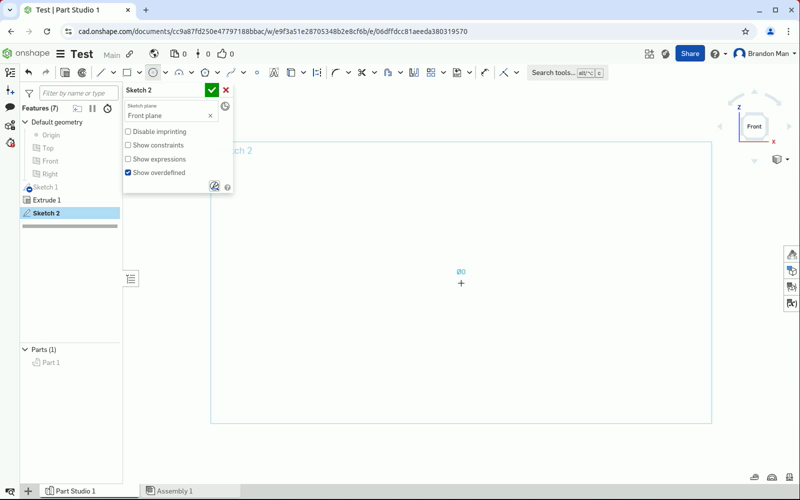
mouse_move(518, 282)
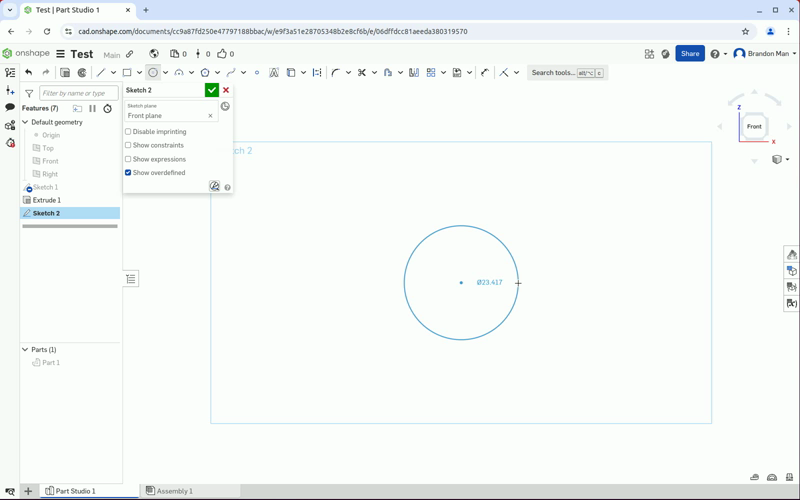
click(518, 282)
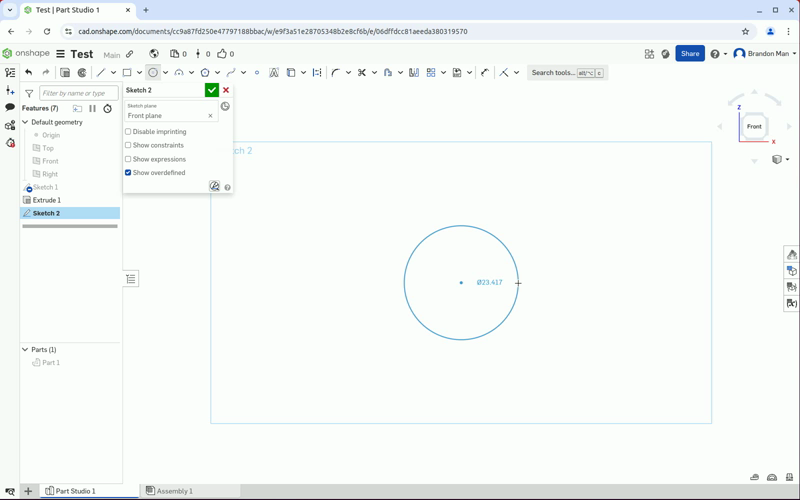
key(esc)
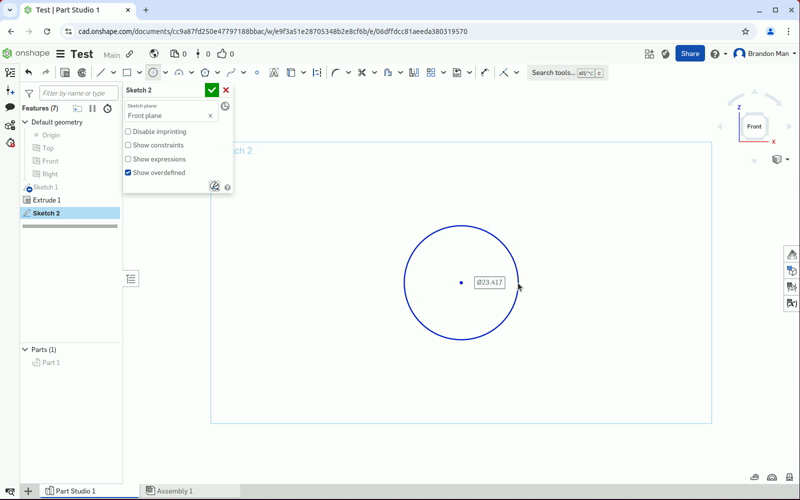
key(c)
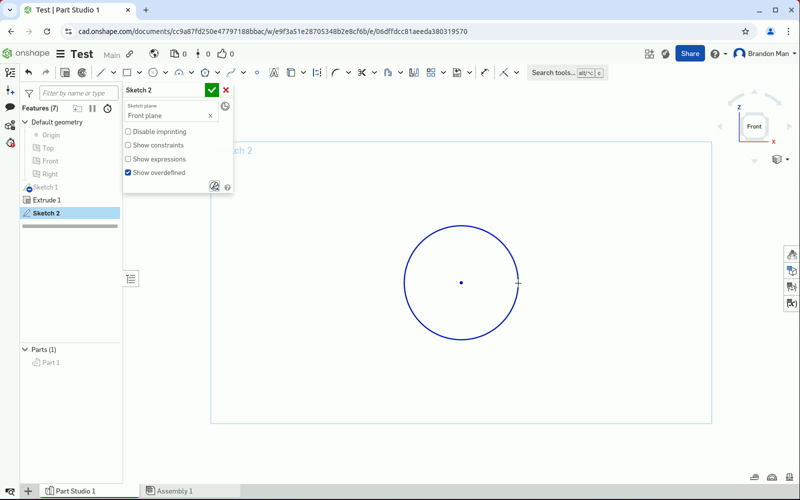
key_down(shift)
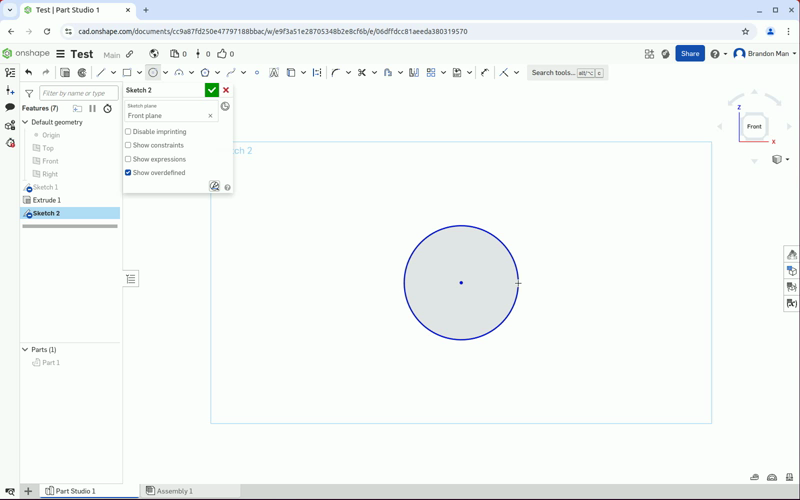
mouse_move(461, 282)
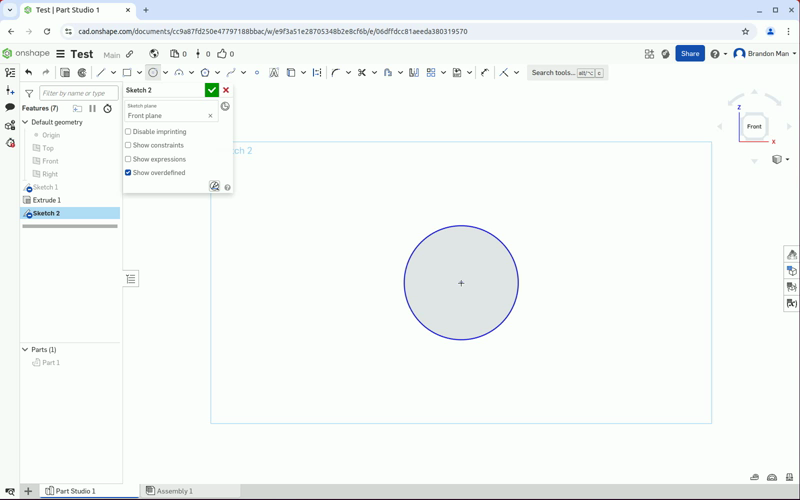
click(461, 282)
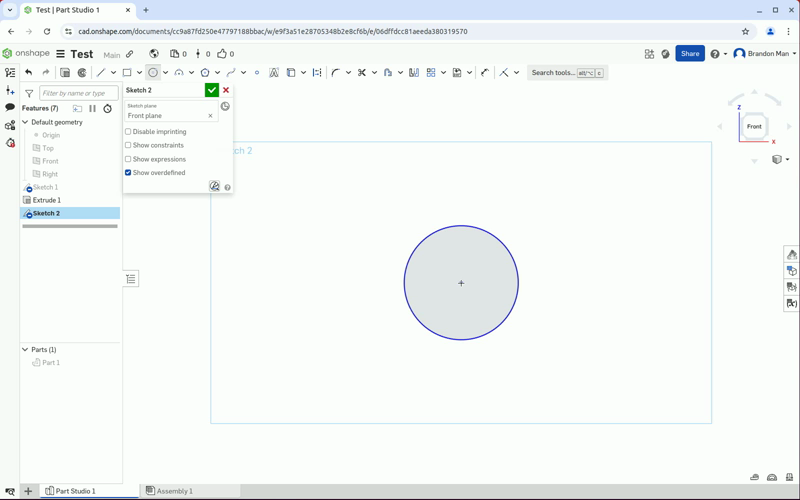
key_up(shift)
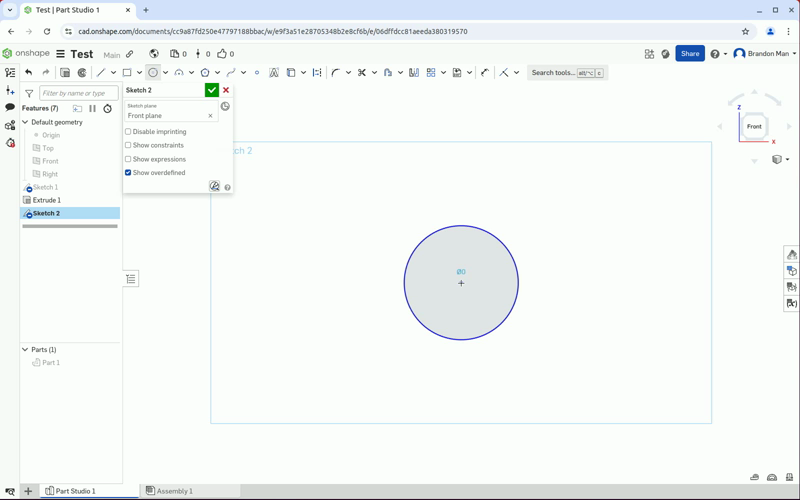
mouse_move(488, 282)
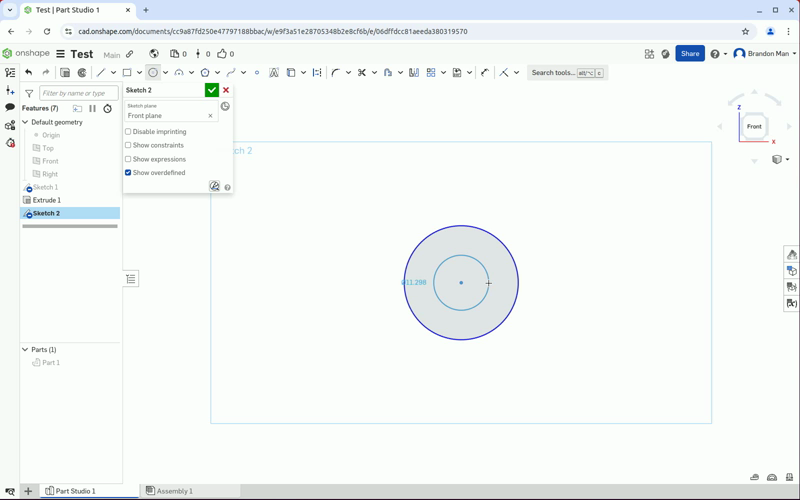
click(488, 282)
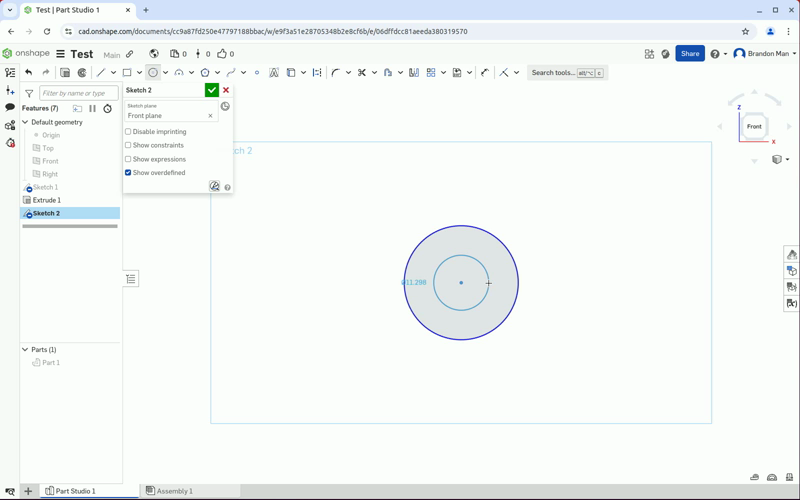
key(esc)
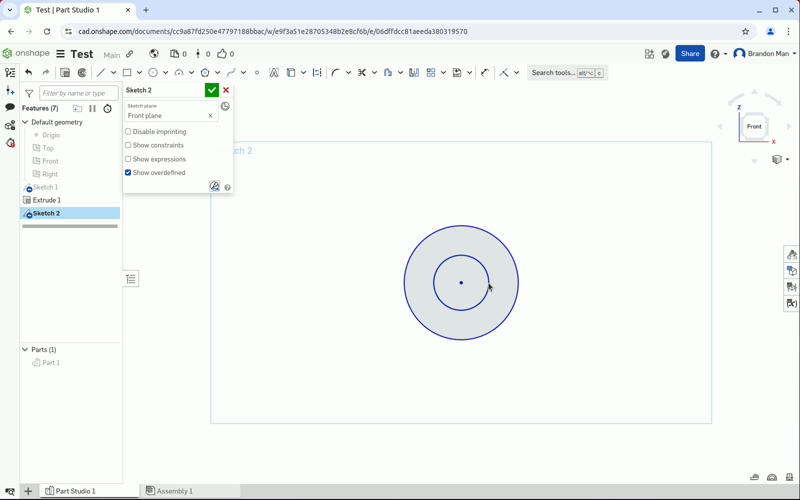
mouse_move(496, 315)
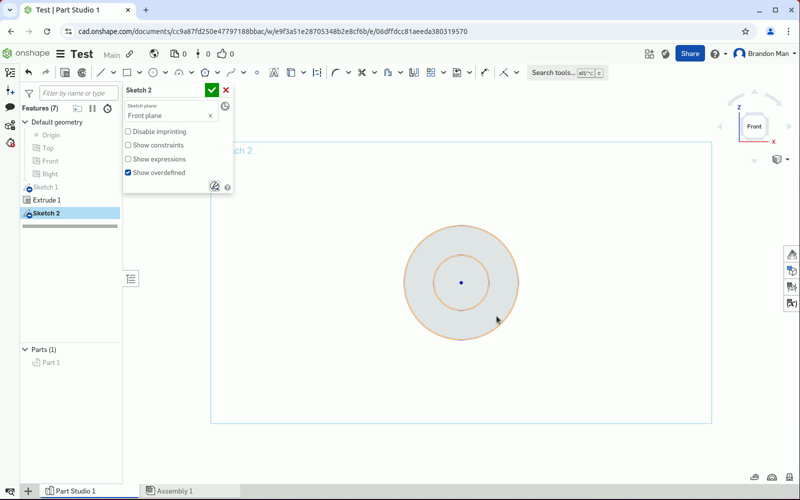
click(496, 315)
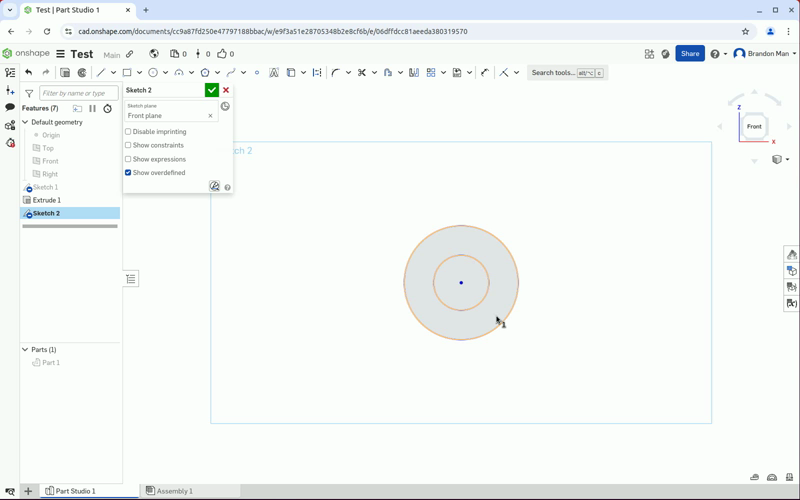
mouse_move(73, 352)
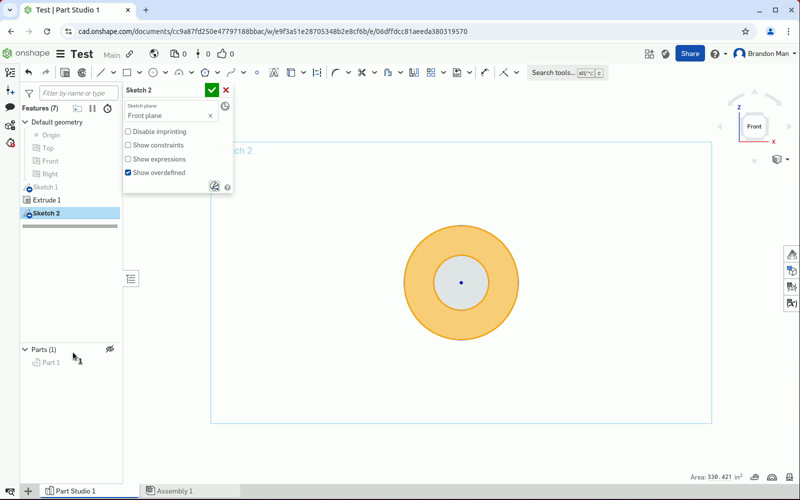
key(shift+y)
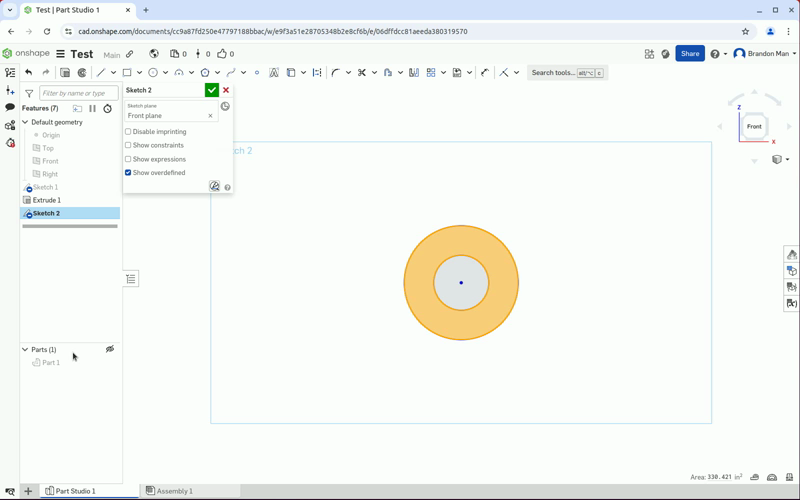
key(shift+e)
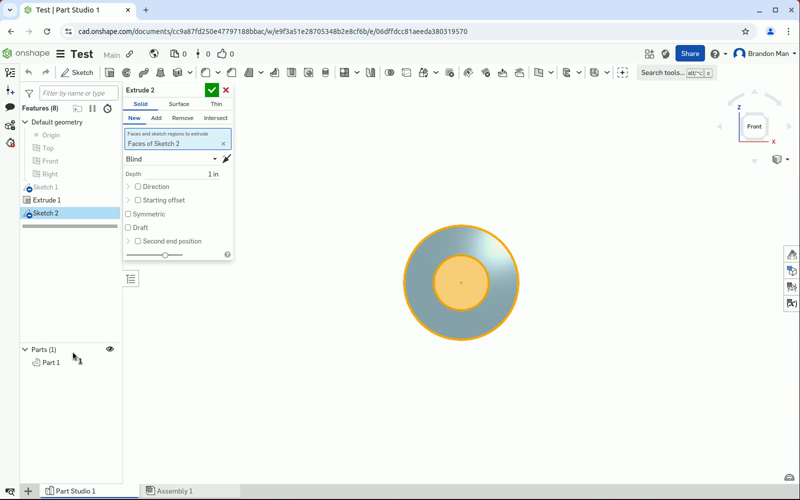
mouse_move(143, 106)
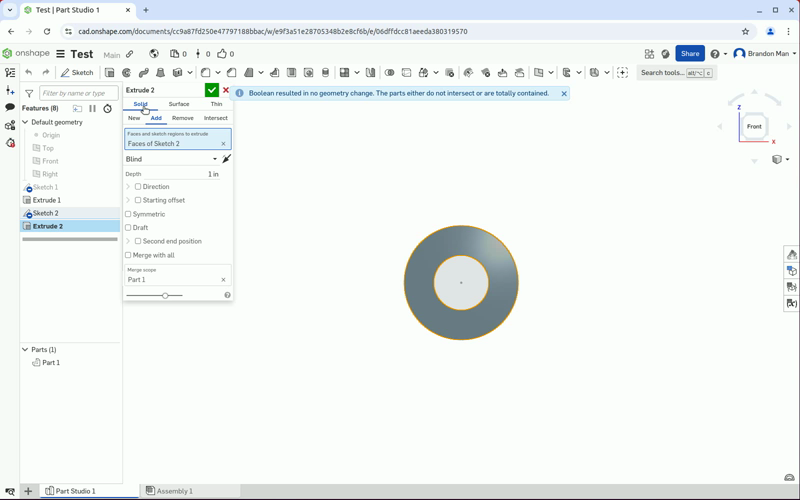
click(143, 106)
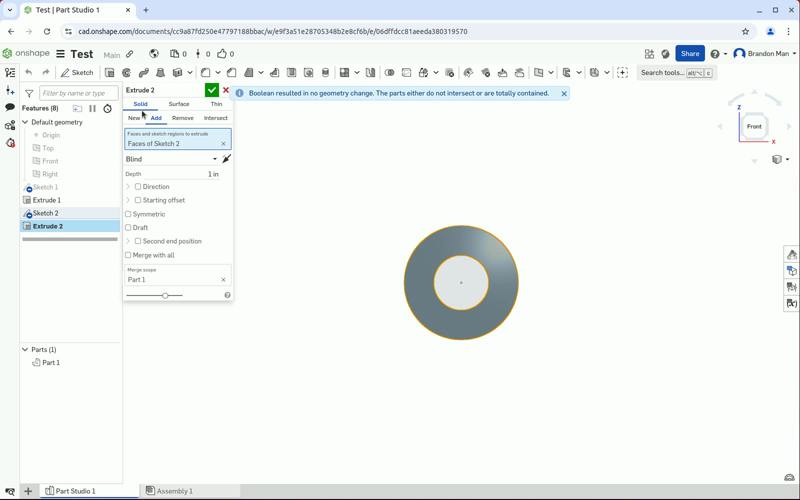
mouse_move(137, 120)
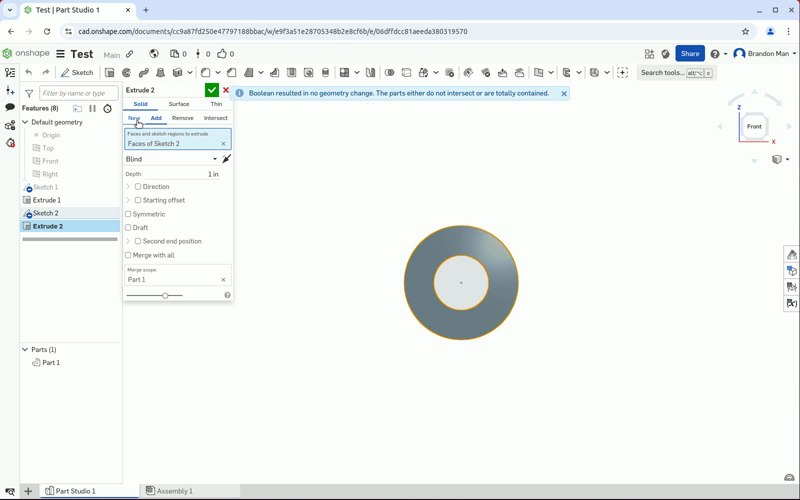
click(137, 120)
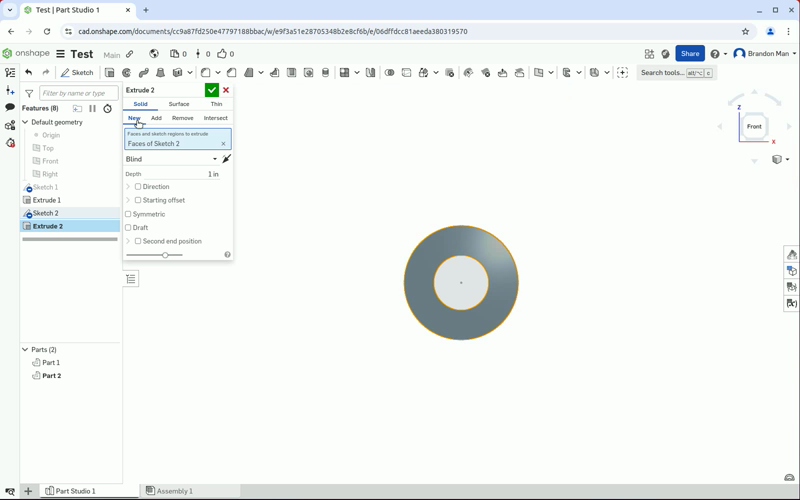
key(tab, 4)
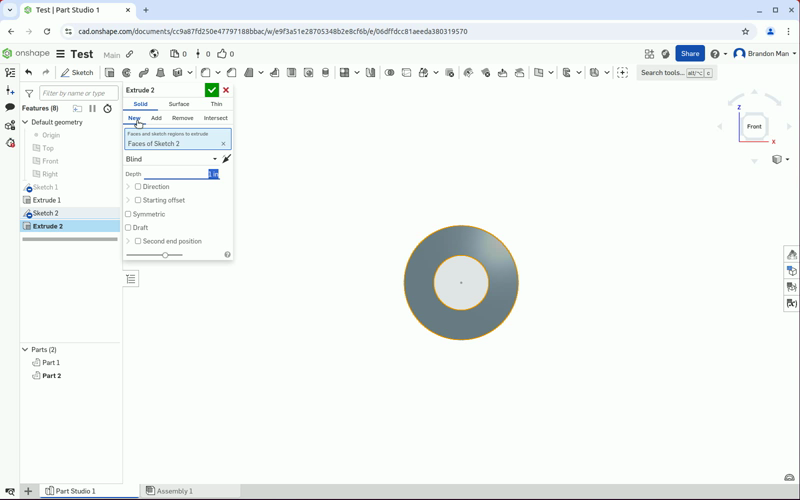
text(23.108)
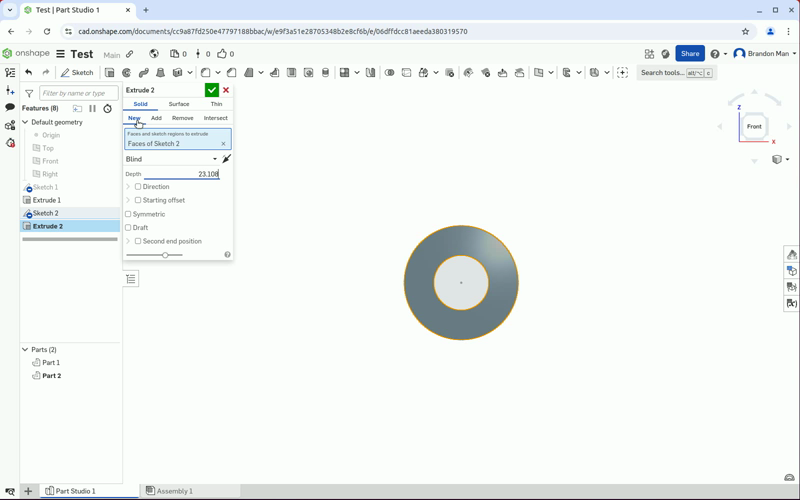
key(enter)
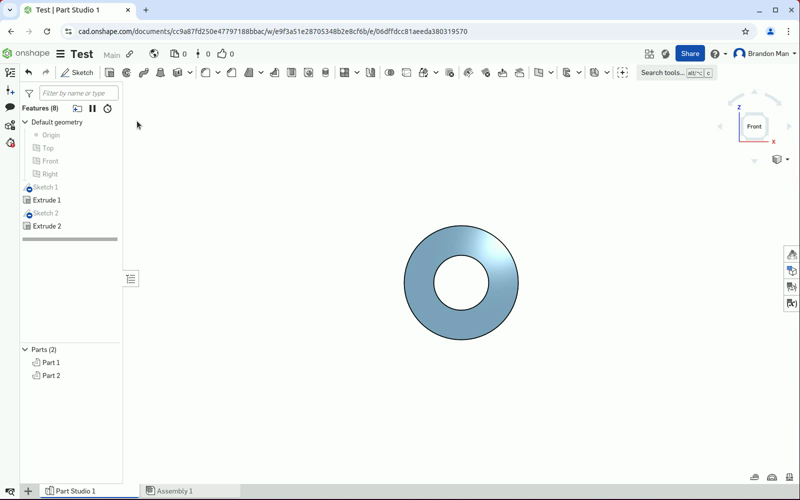
key(shift+h)
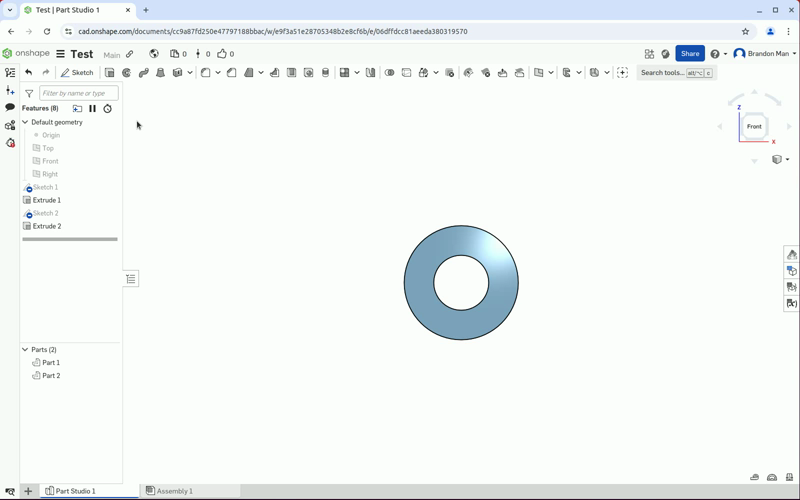
key(shift+h)
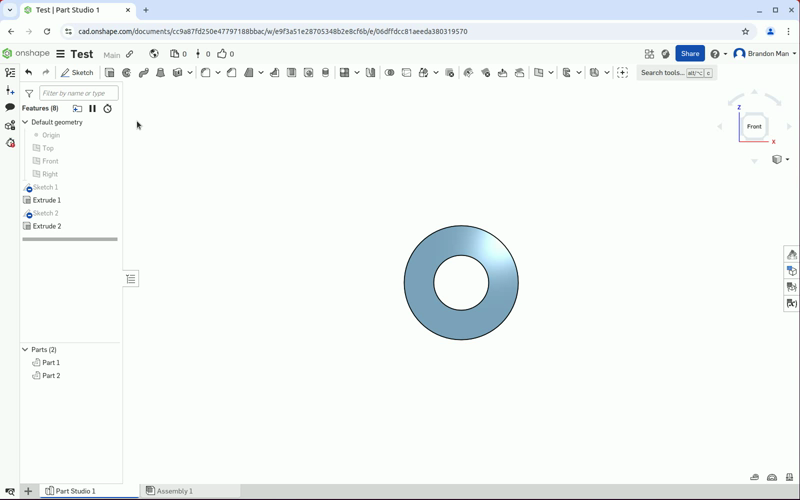
key(shift+7)
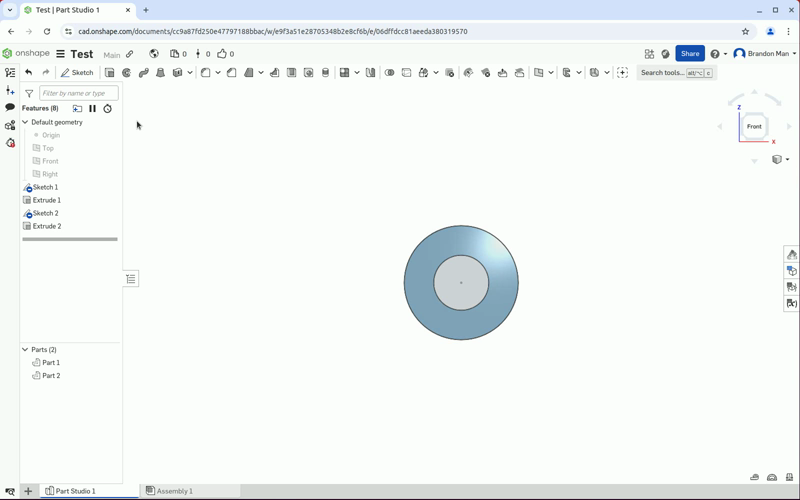
key(left, 2)
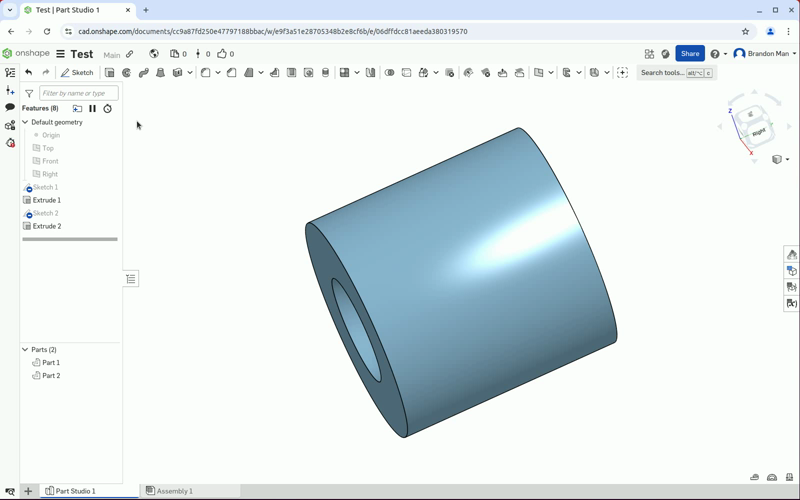
key(down, 2)
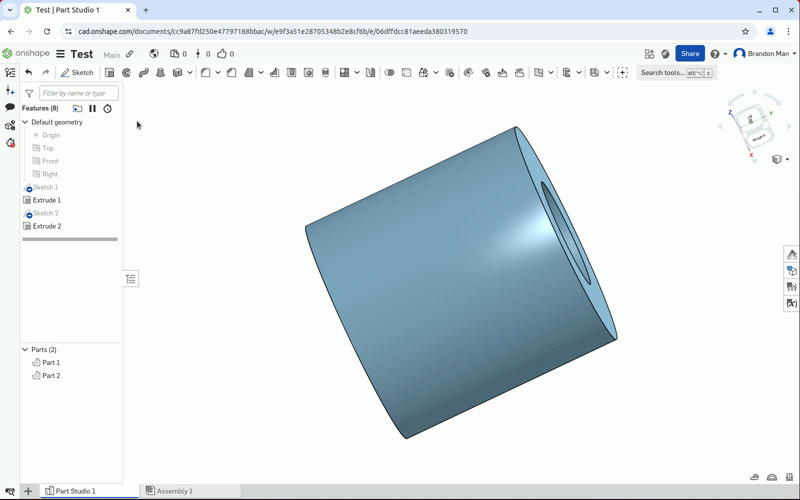
key(up, 2)
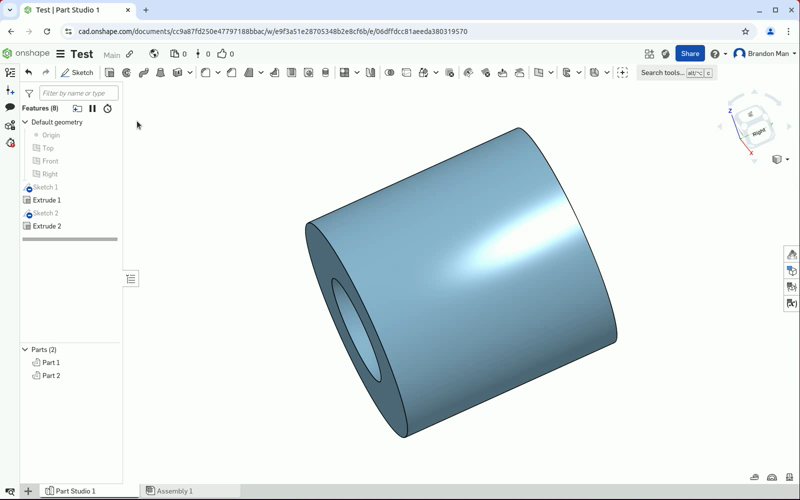
key(right, 2)
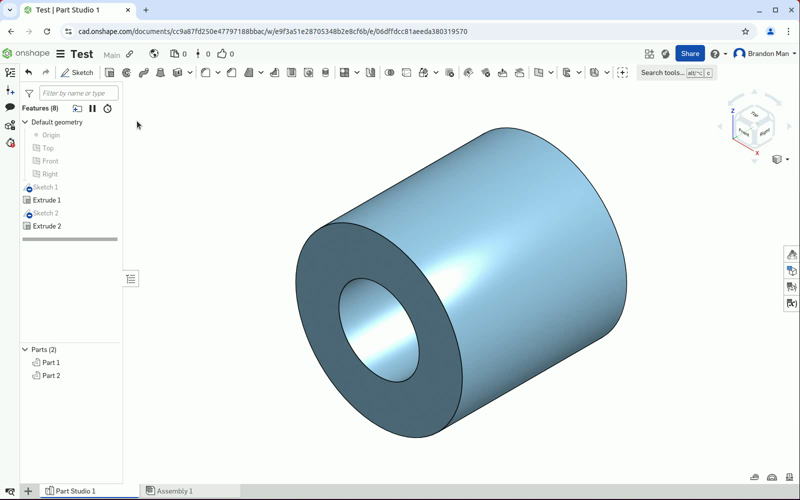
mouse_move(73, 189)
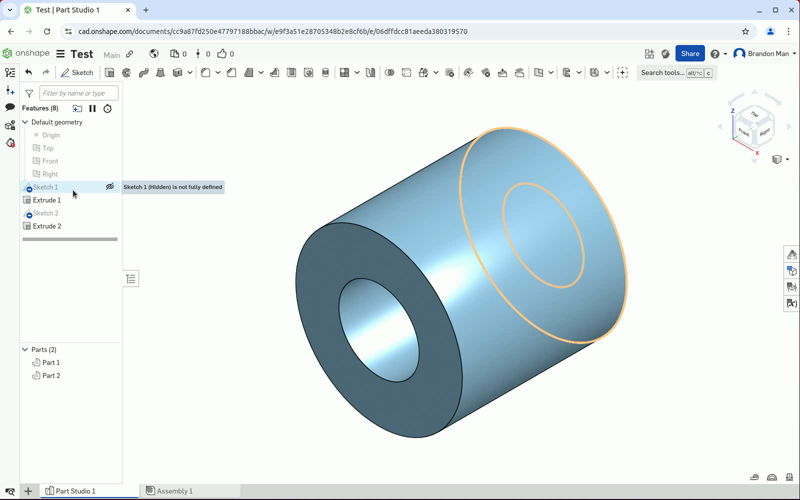
click(73, 189)